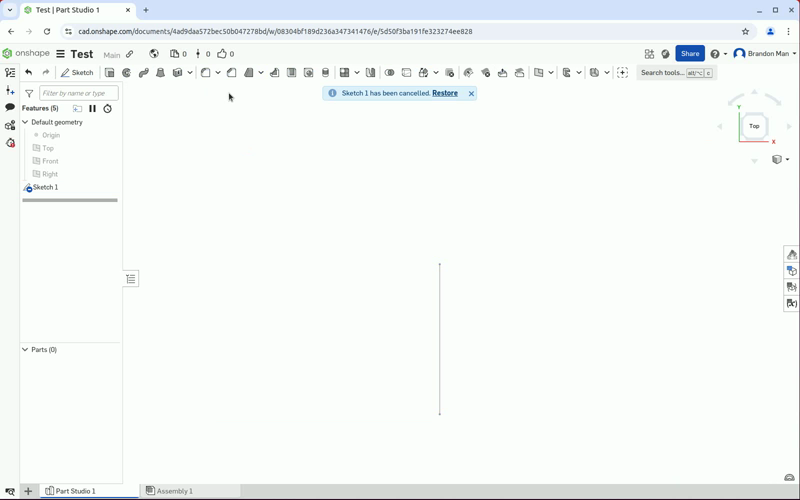
key(shift+h)
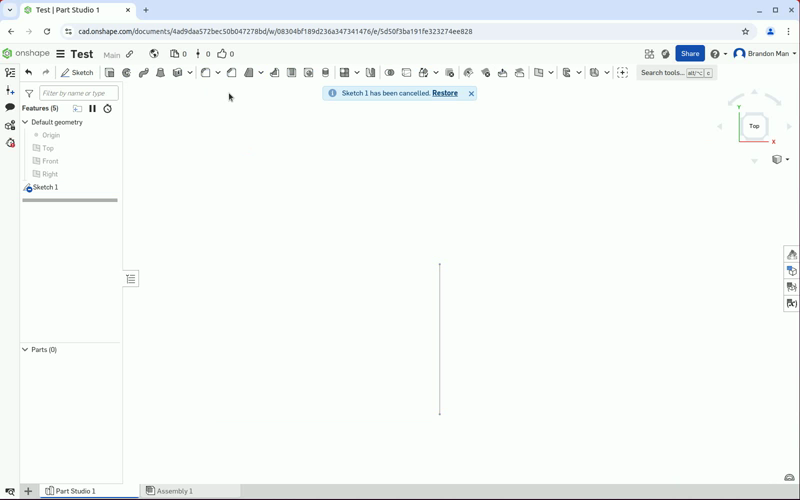
key(shift+s)
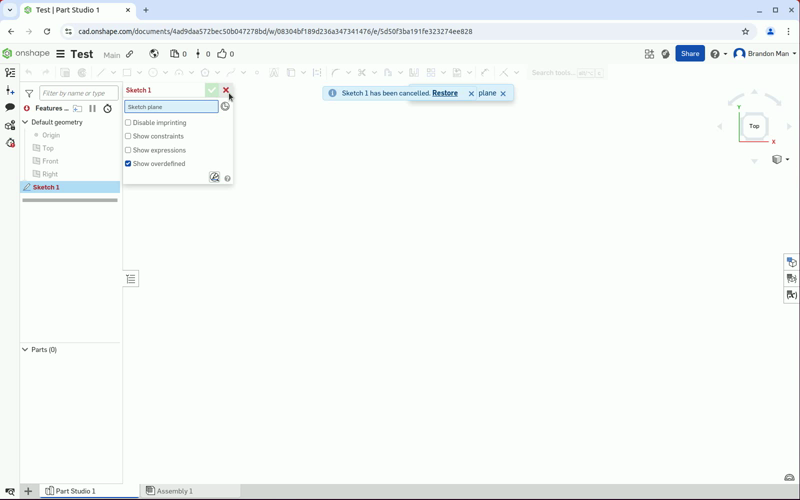
mouse_move(73, 150)
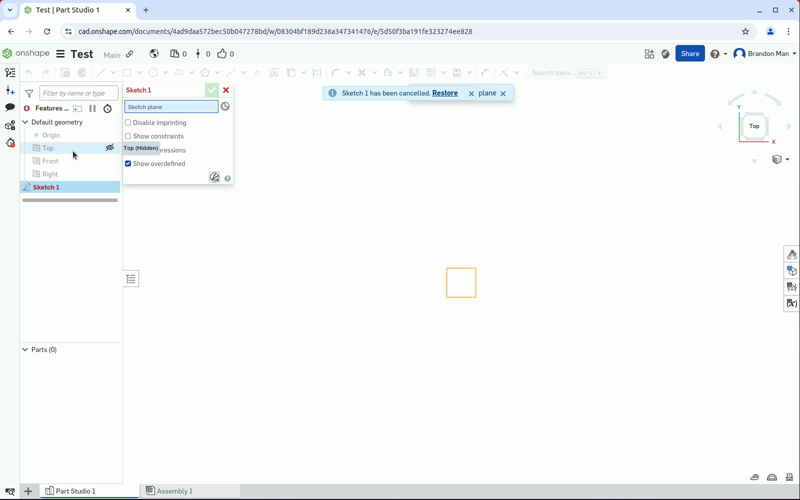
click(73, 150)
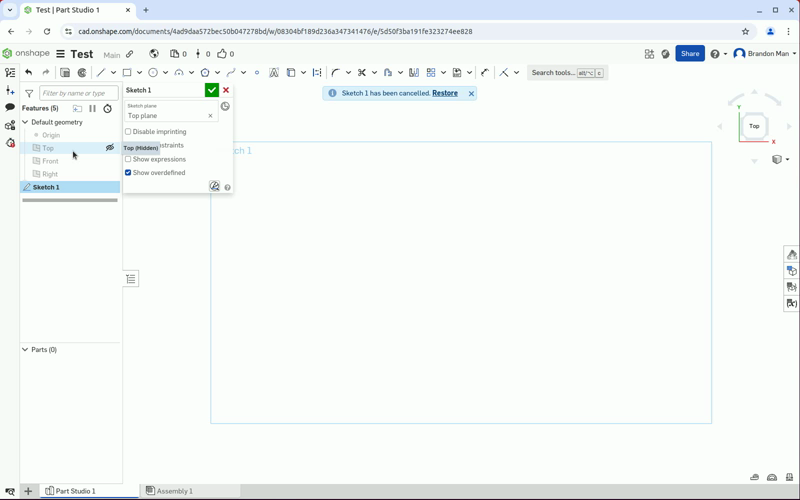
mouse_move(73, 352)
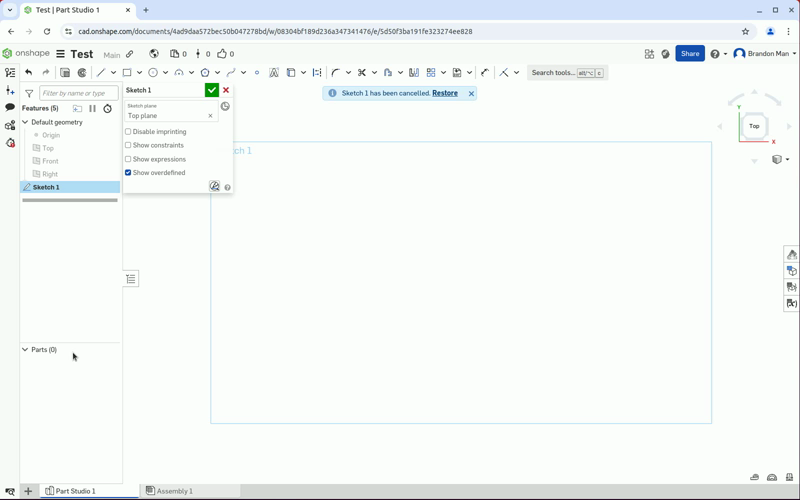
key(y)
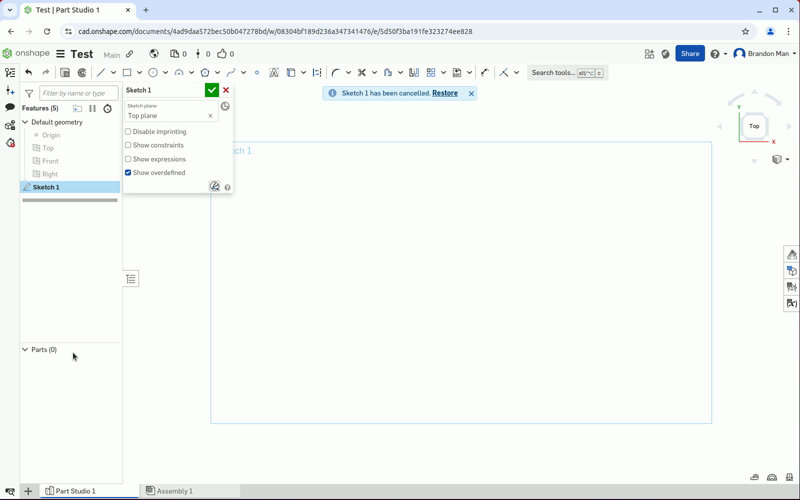
key(l)
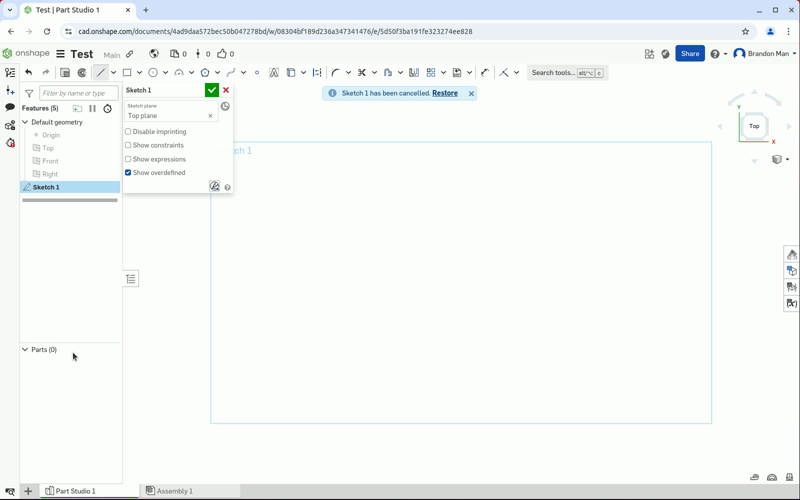
key_down(shift)
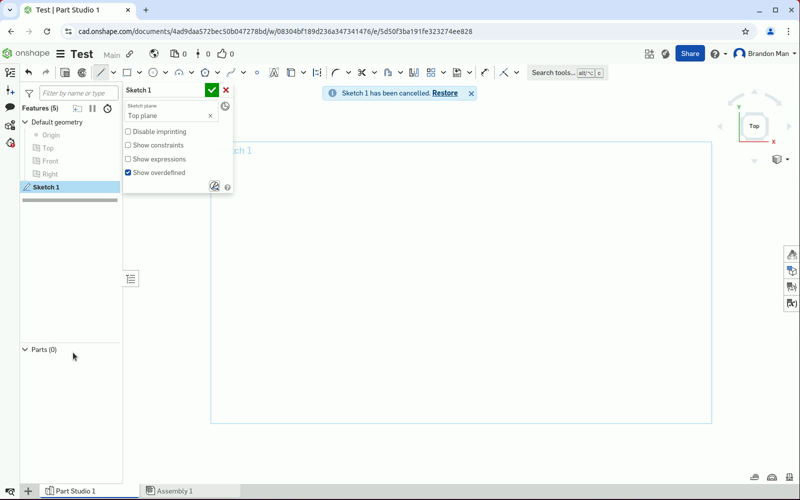
mouse_move(365, 378)
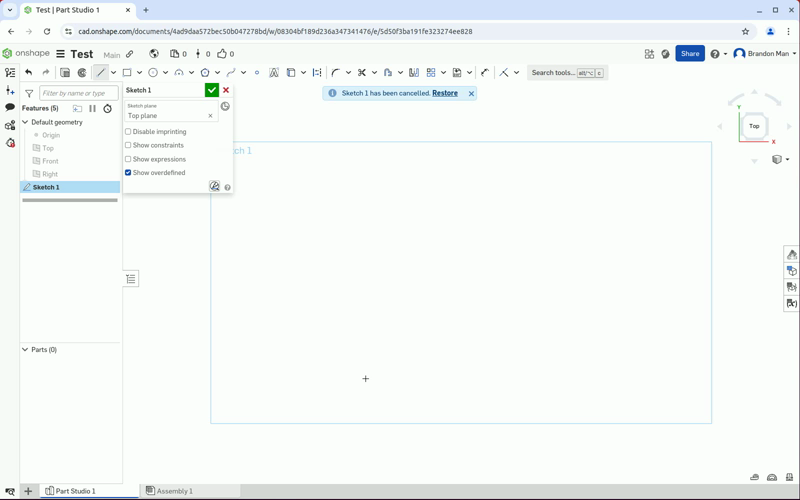
click(365, 378)
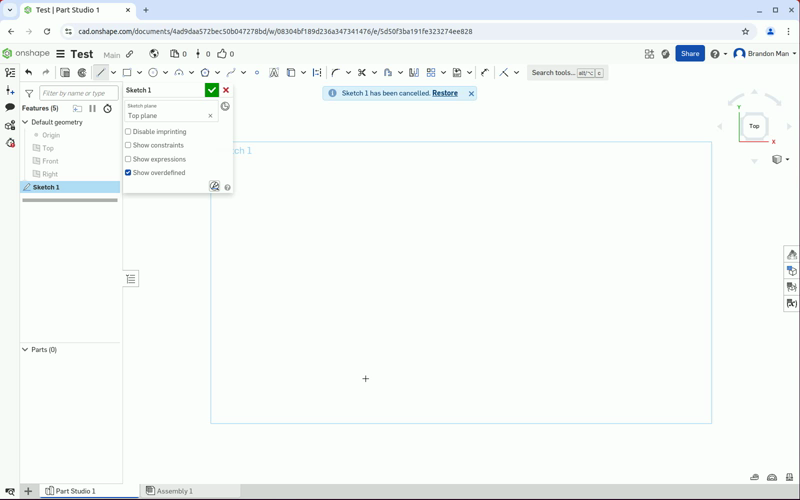
key_up(shift)
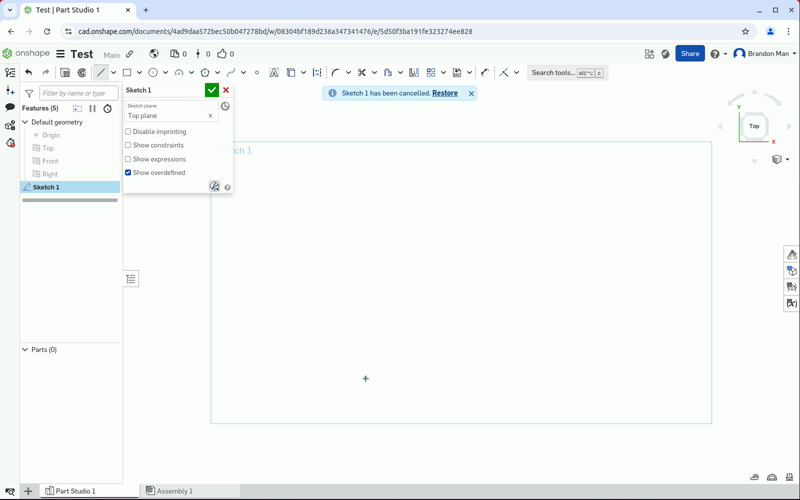
key_down(shift)
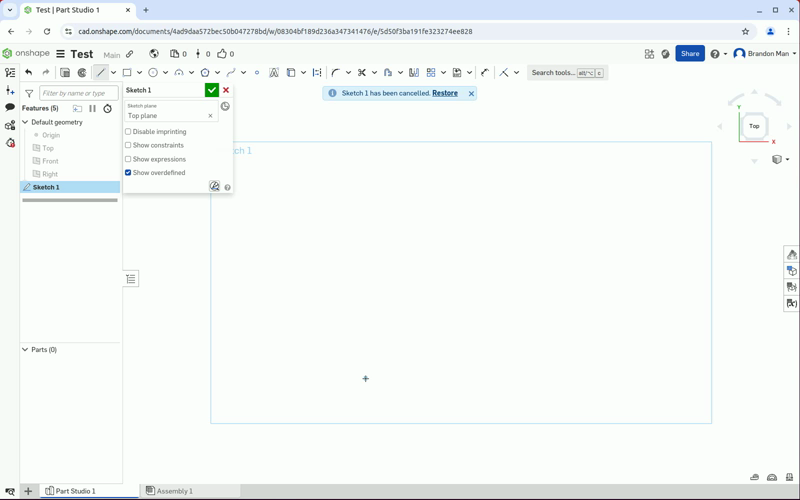
mouse_move(555, 378)
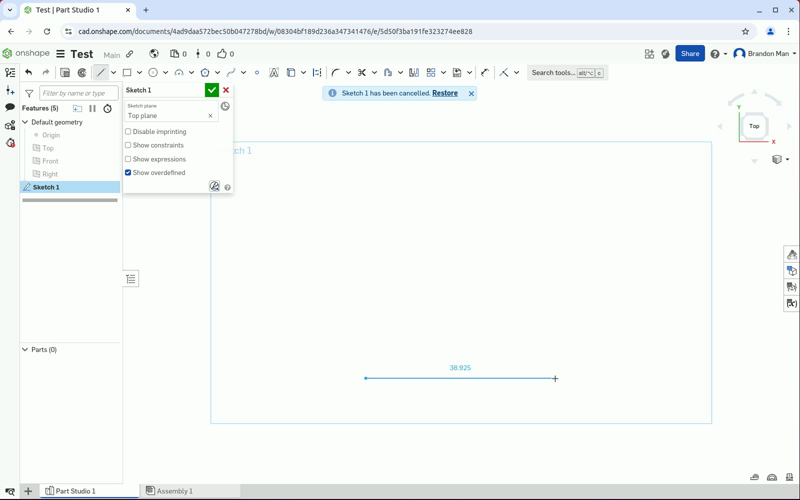
click(555, 378)
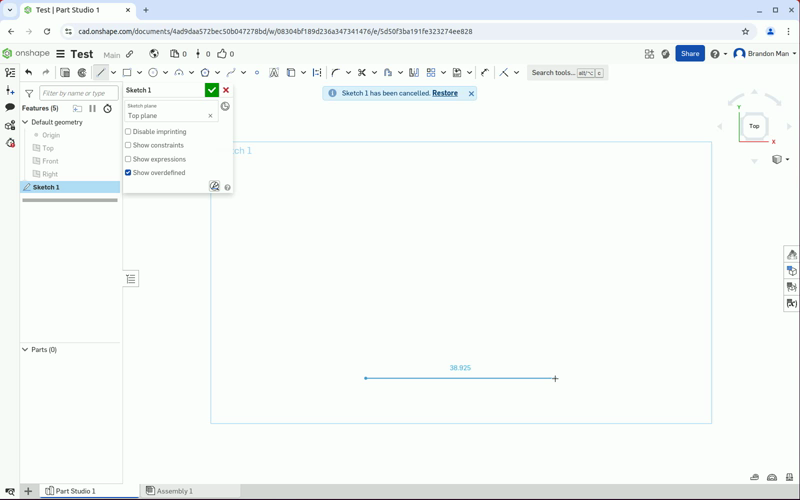
key_up(shift)
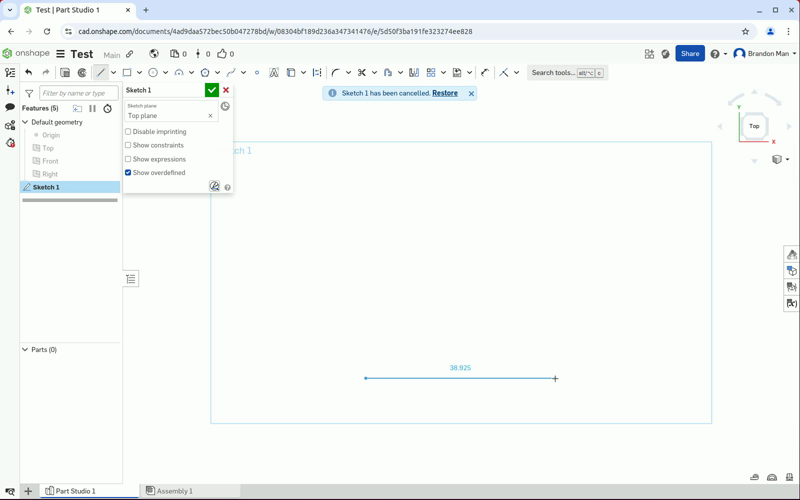
key_down(shift)
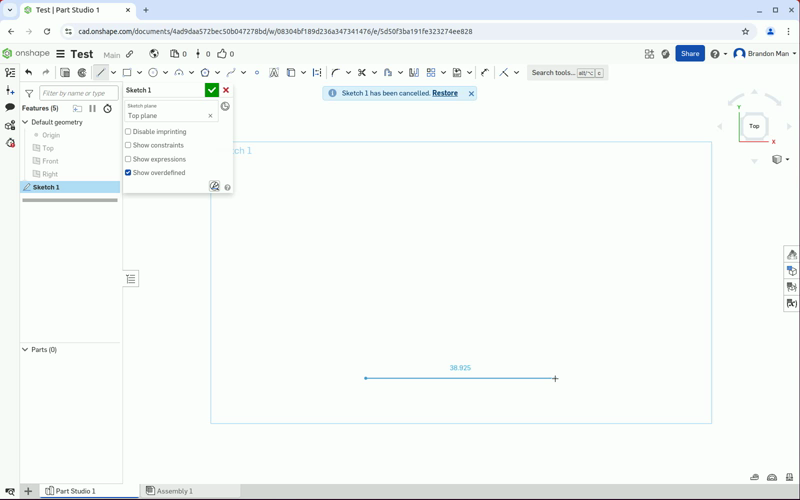
mouse_move(555, 188)
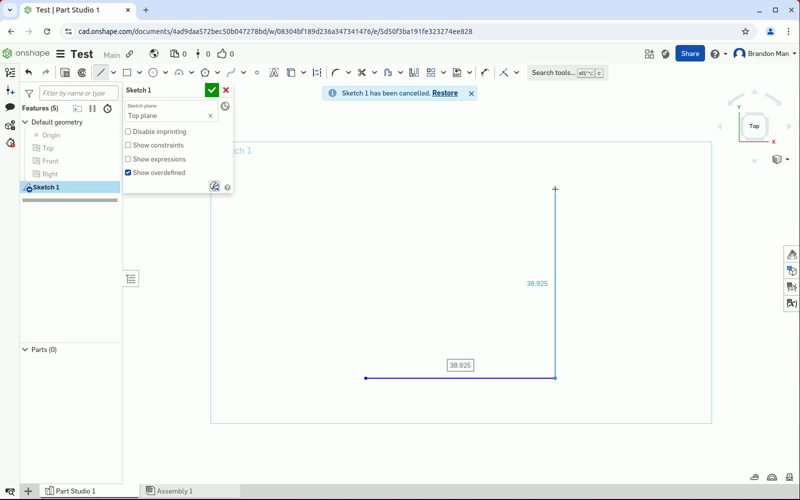
click(555, 188)
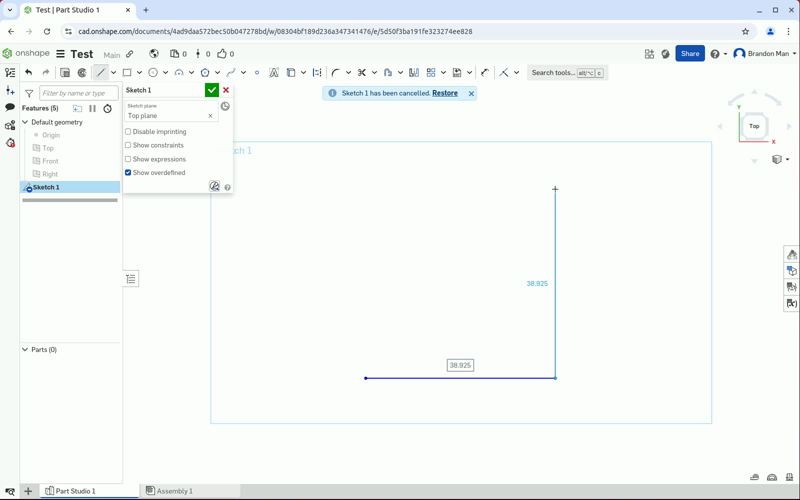
key_up(shift)
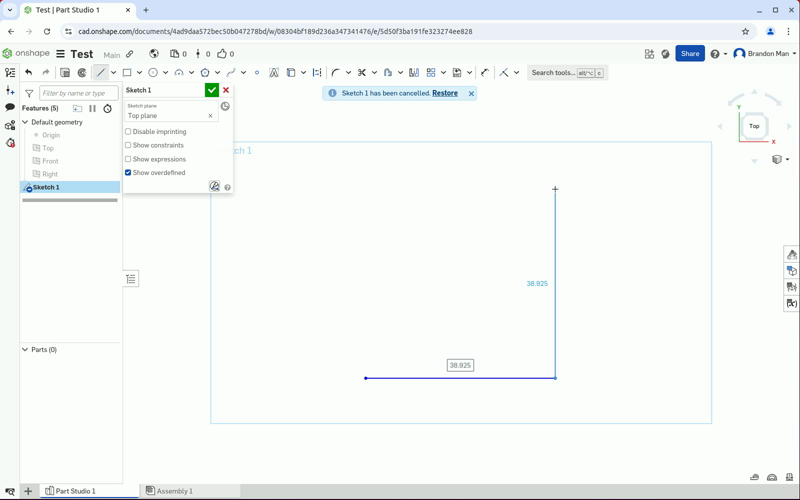
key_down(shift)
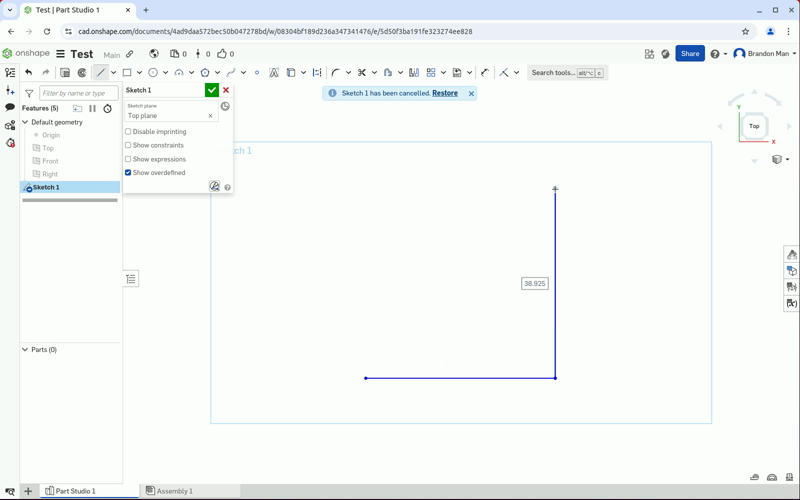
mouse_move(365, 188)
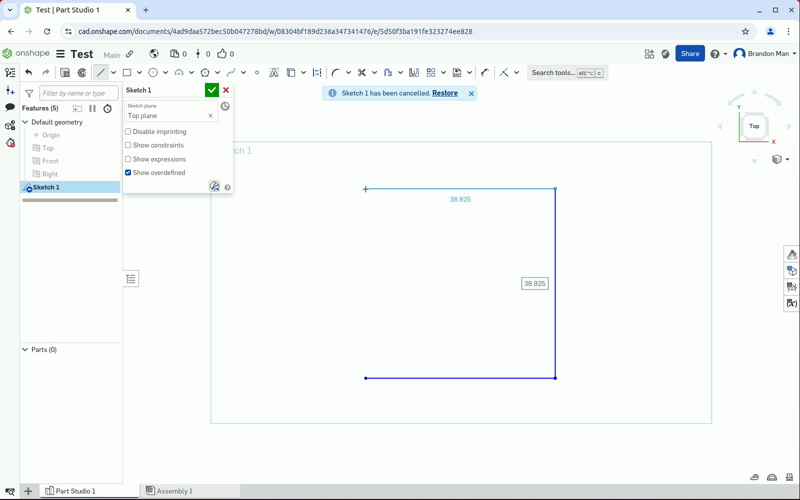
click(365, 188)
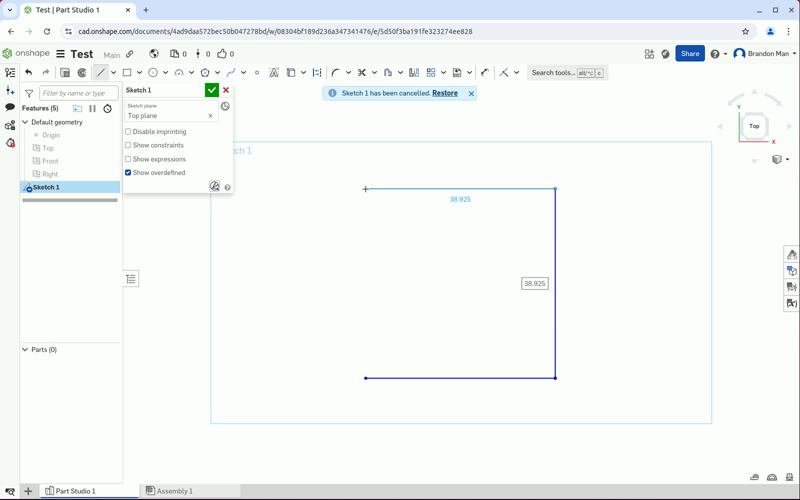
key_up(shift)
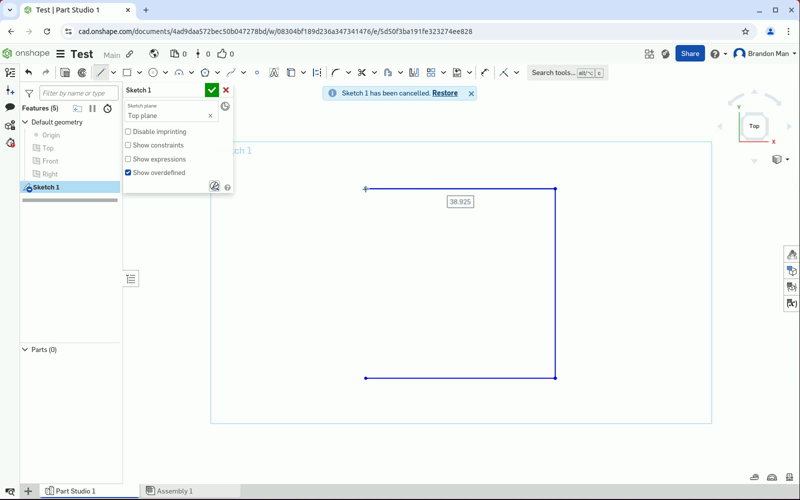
key_down(shift)
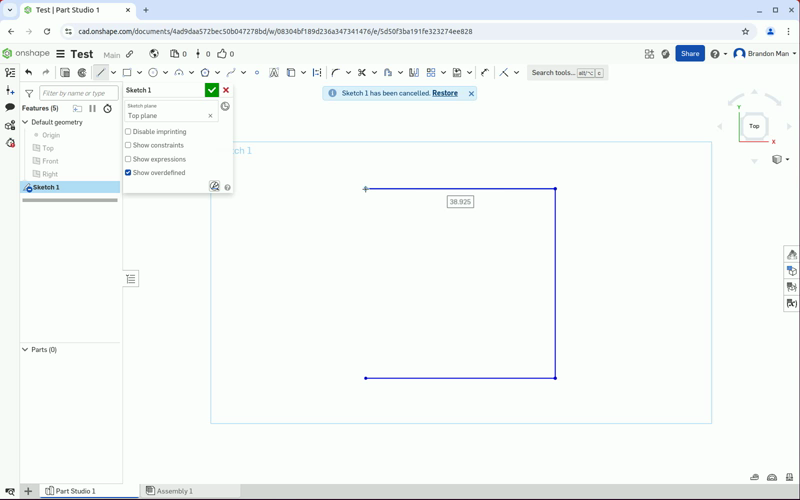
mouse_move(365, 378)
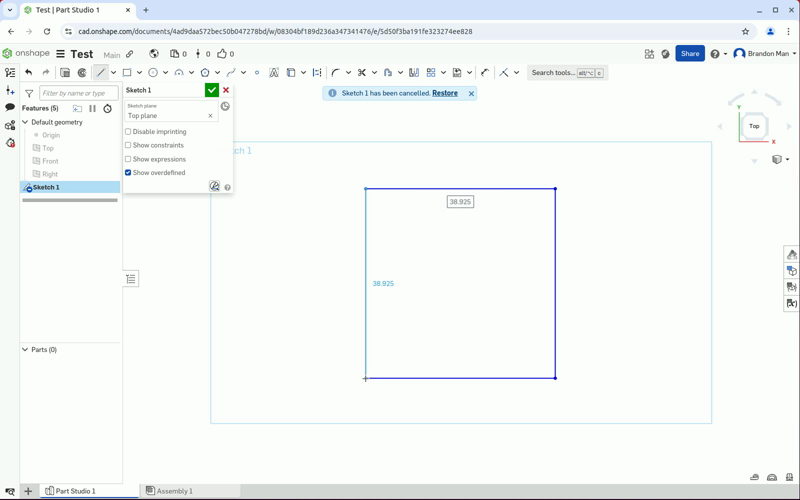
key_up(shift)
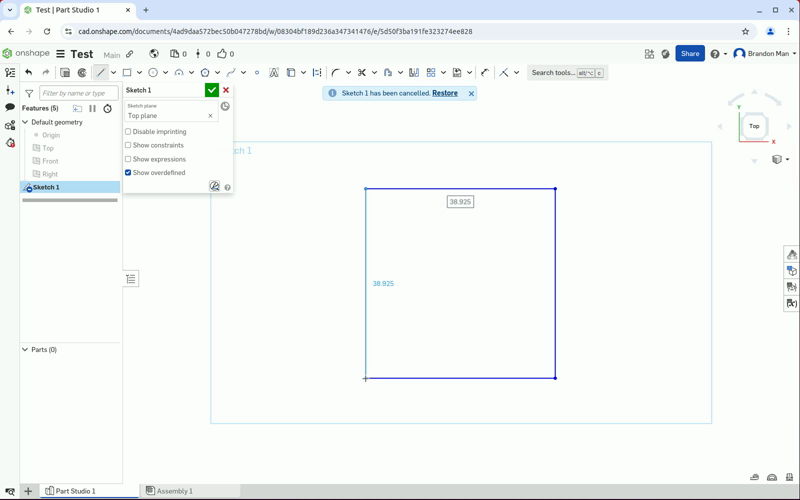
click(365, 378)
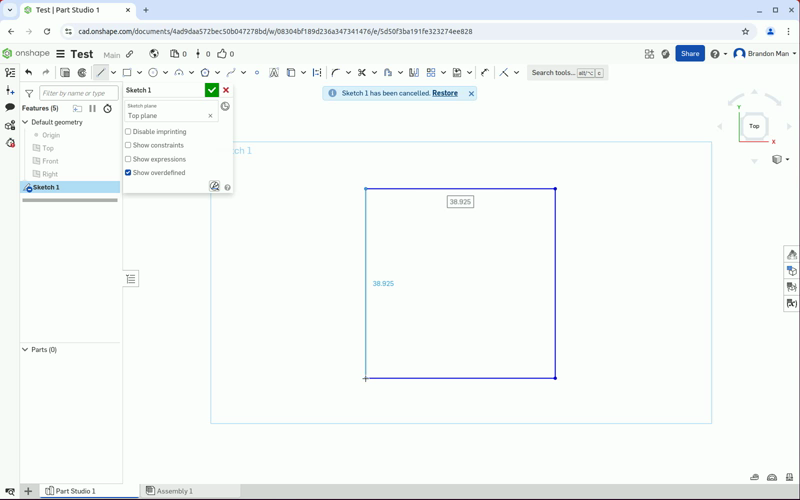
key(esc)
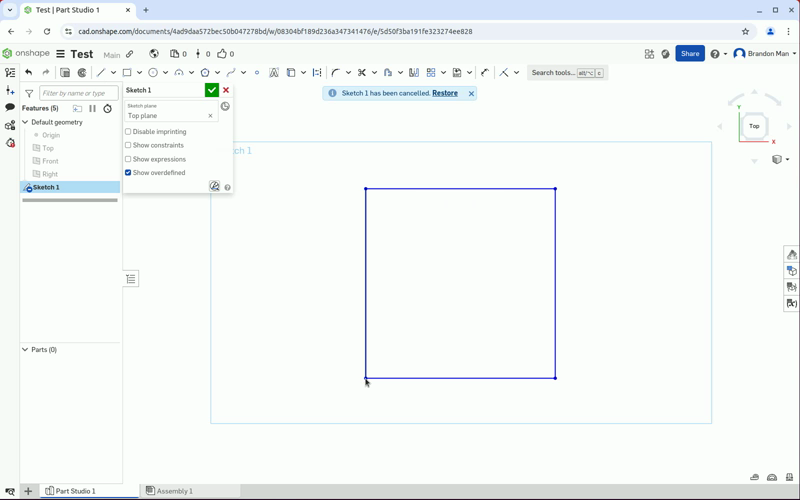
mouse_move(520, 288)
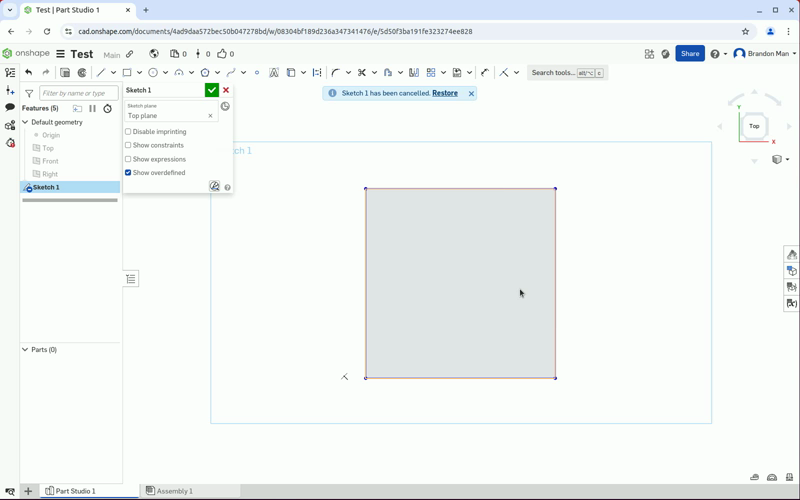
click(520, 288)
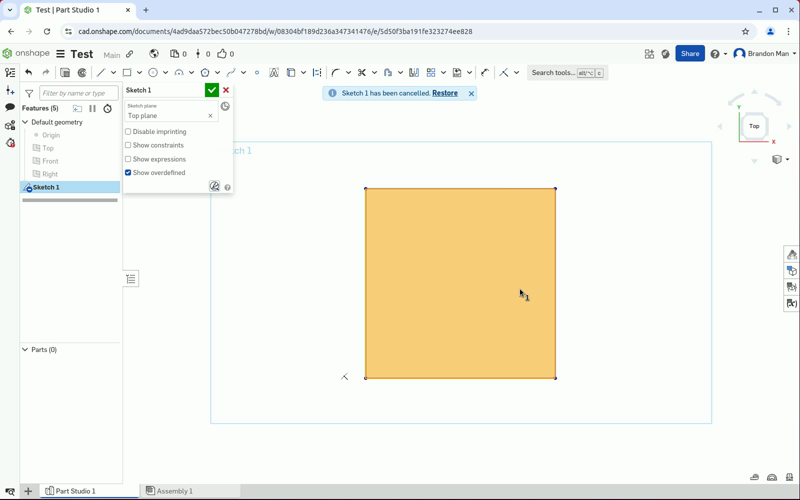
mouse_move(73, 352)
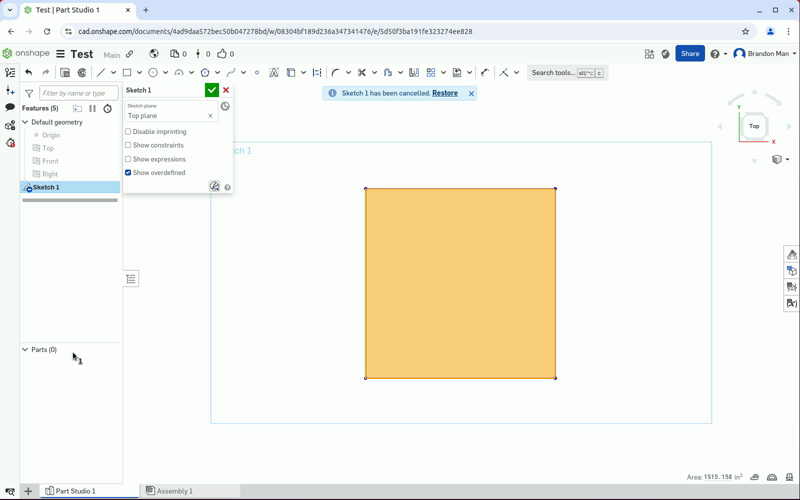
key(shift+y)
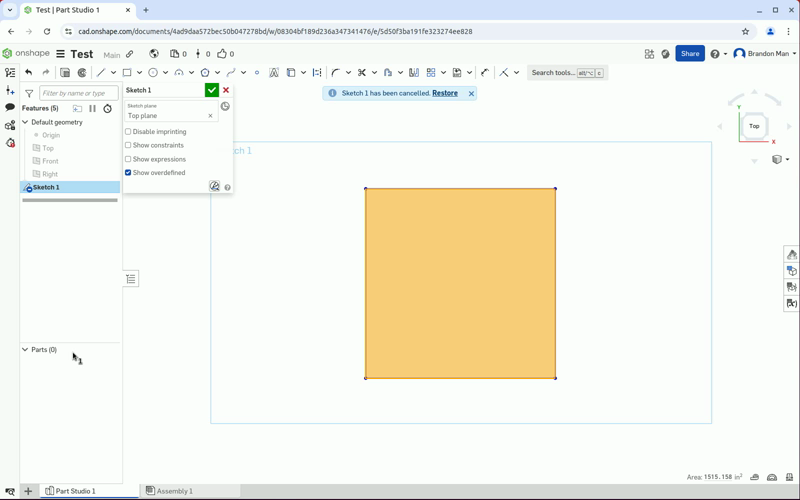
key(shift+e)
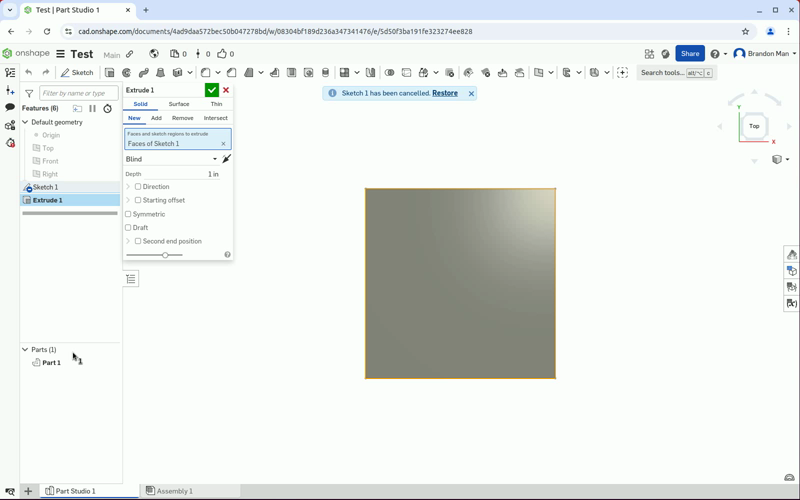
mouse_move(143, 106)
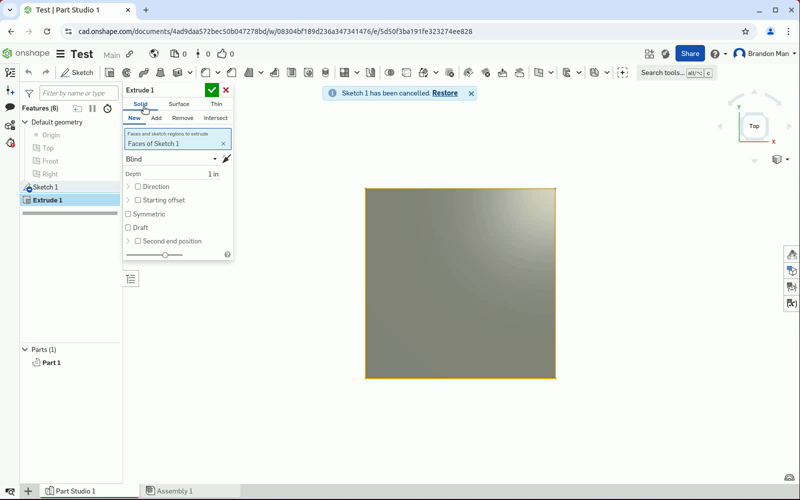
click(143, 106)
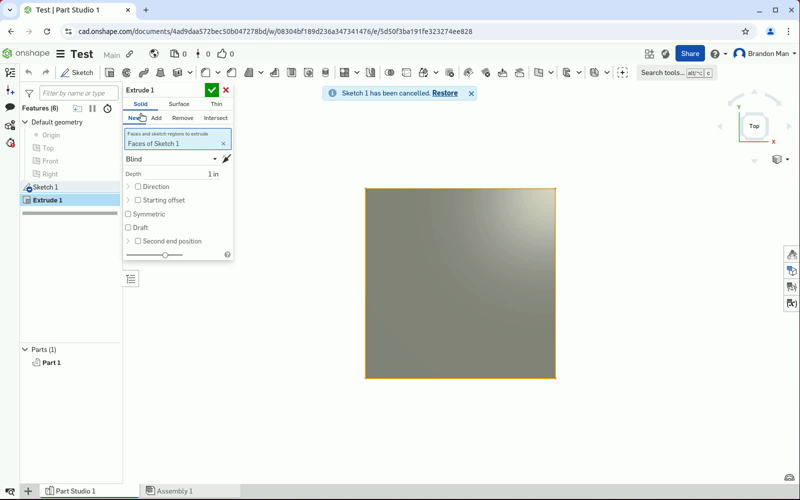
mouse_move(137, 120)
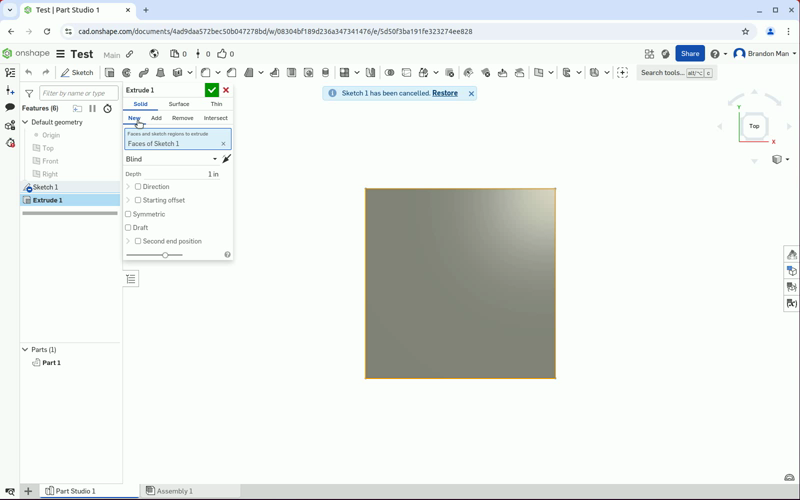
click(137, 120)
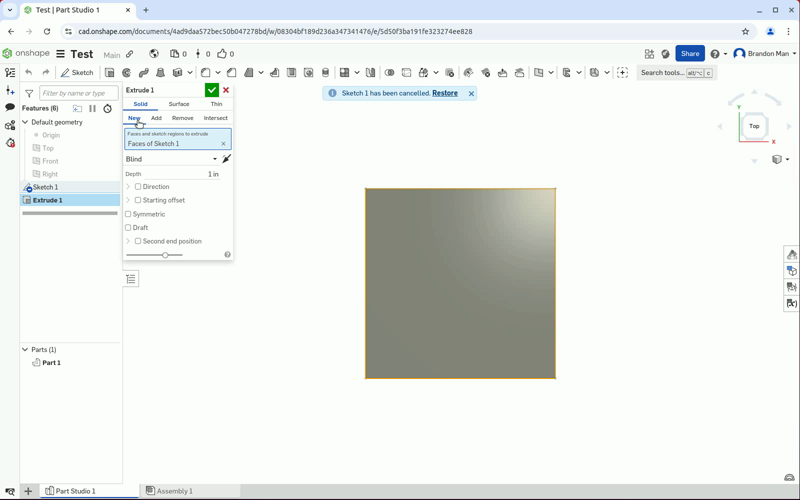
key(tab, 4)
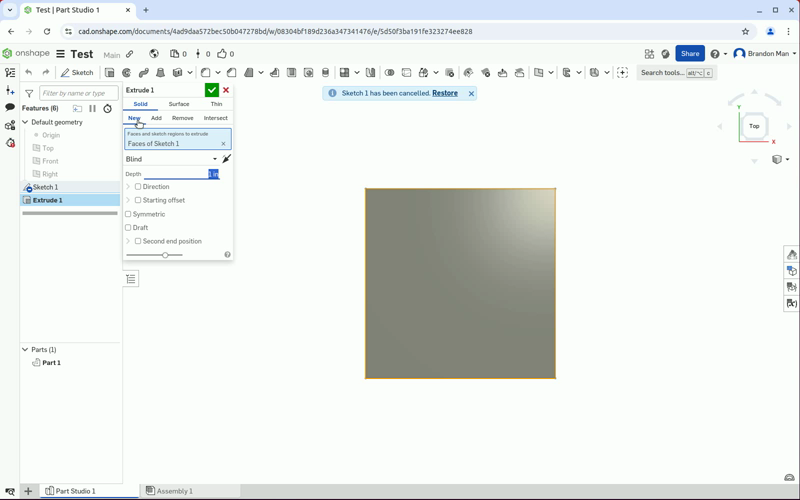
text(0.963)
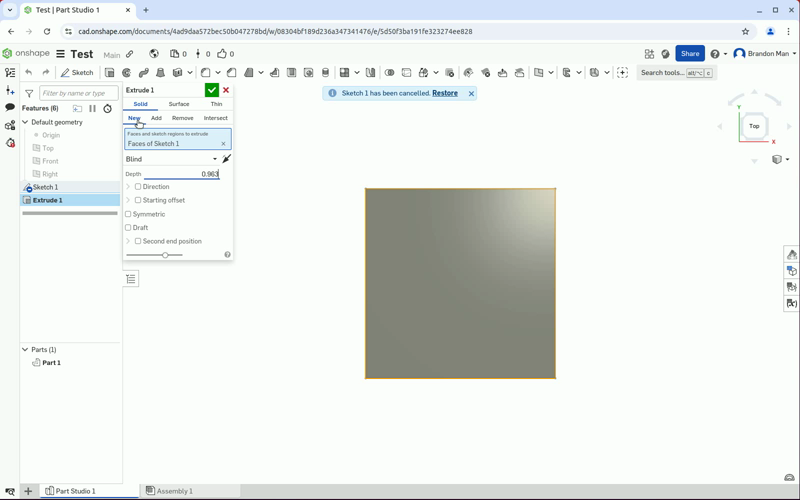
key(enter)
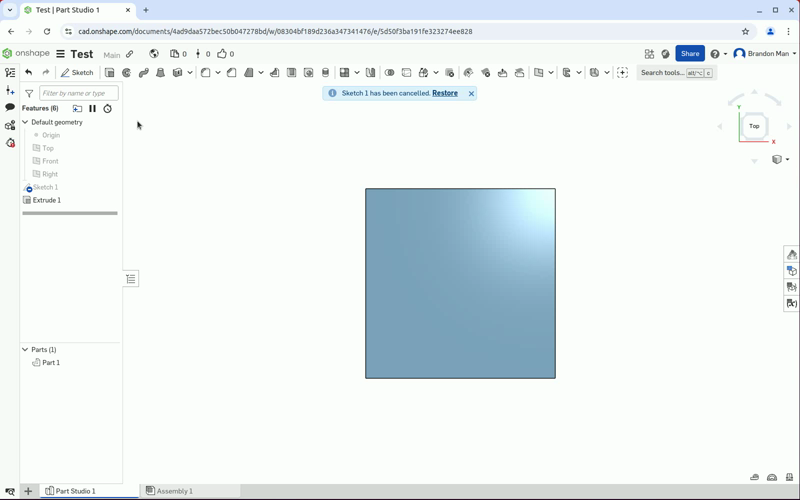
key(shift+h)
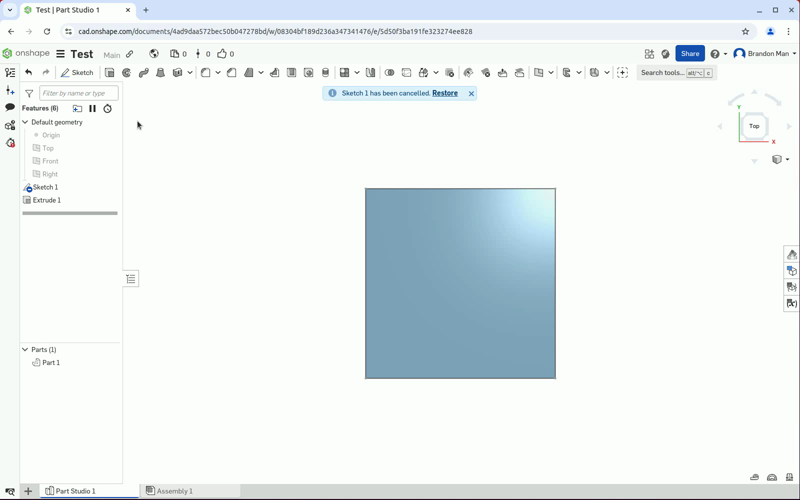
key(shift+h)
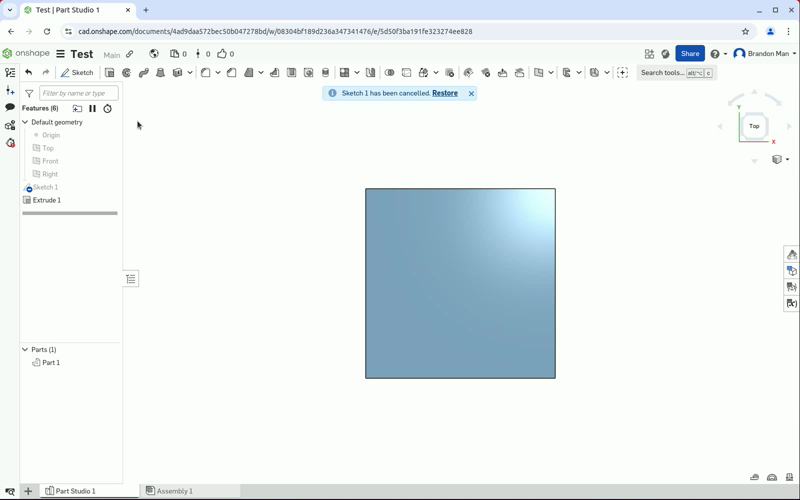
mouse_move(73, 189)
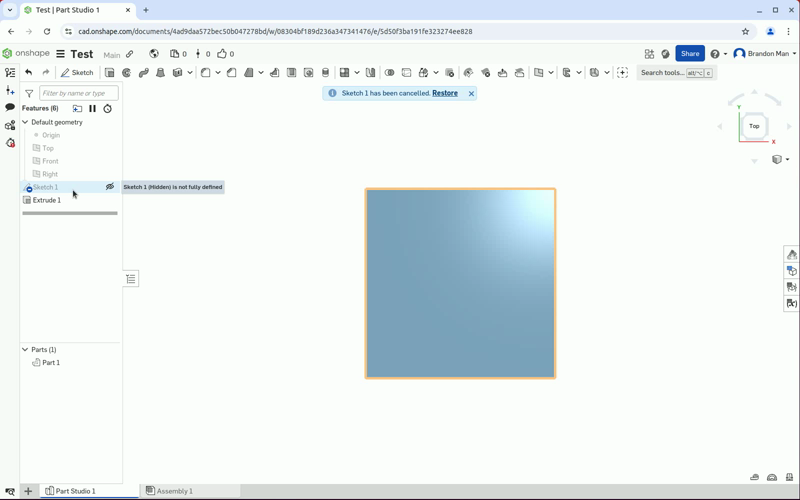
click(73, 189)
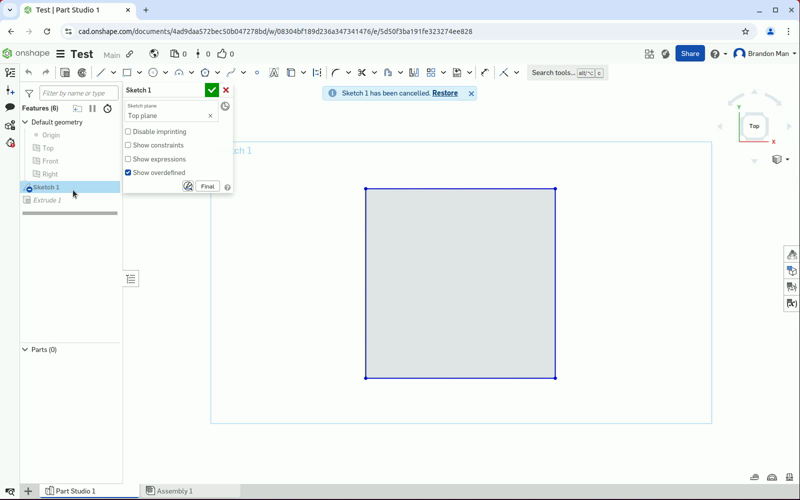
mouse_move(229, 92)
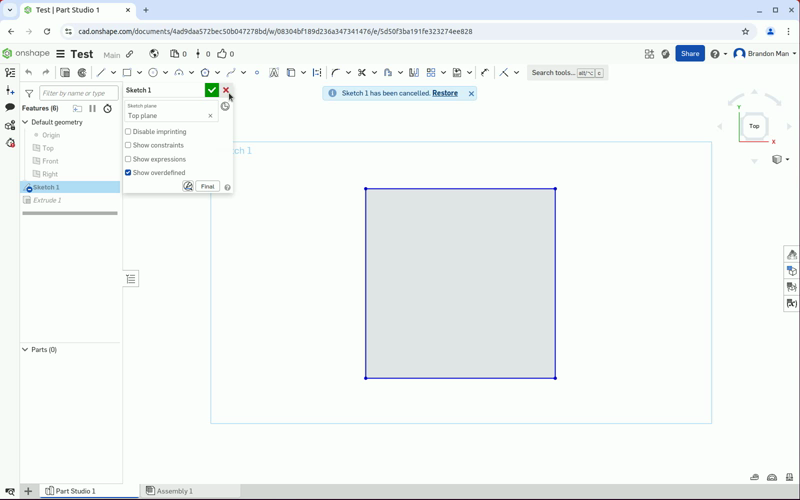
click(229, 92)
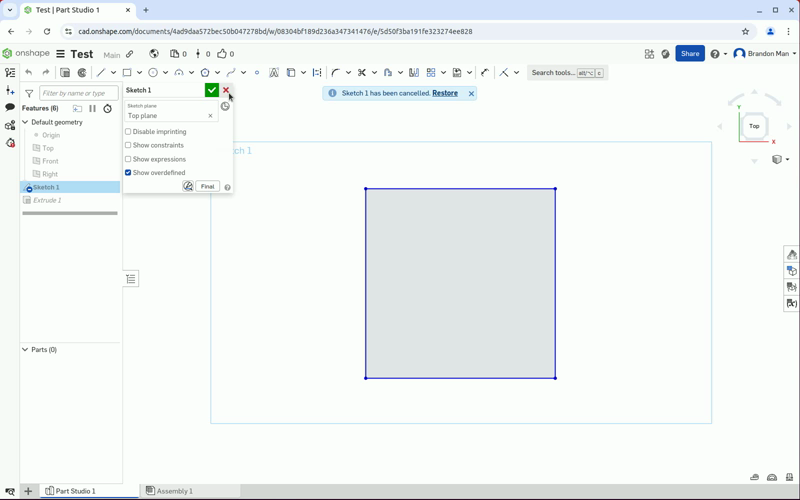
key(shift+s)
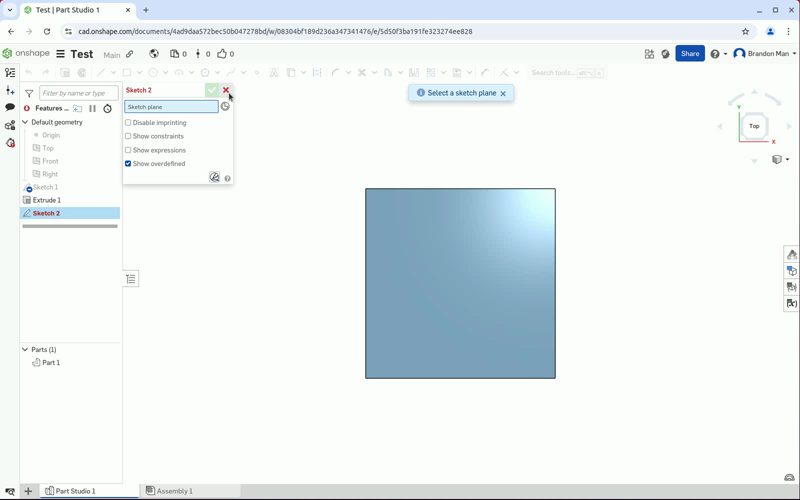
mouse_move(73, 150)
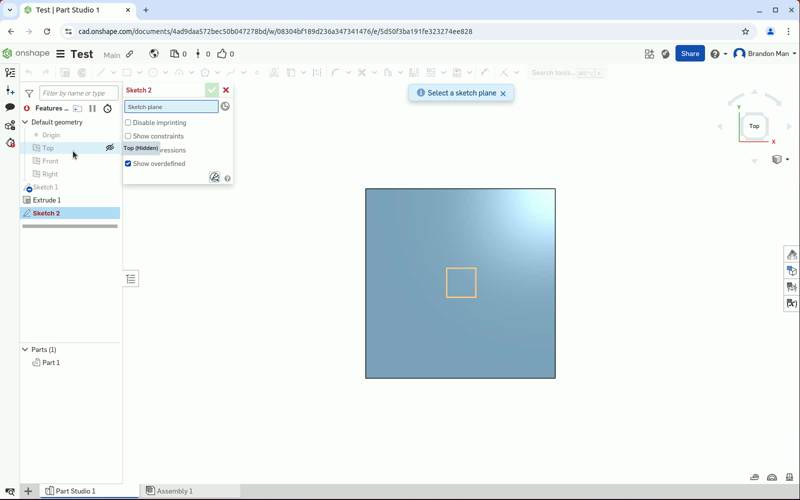
click(73, 150)
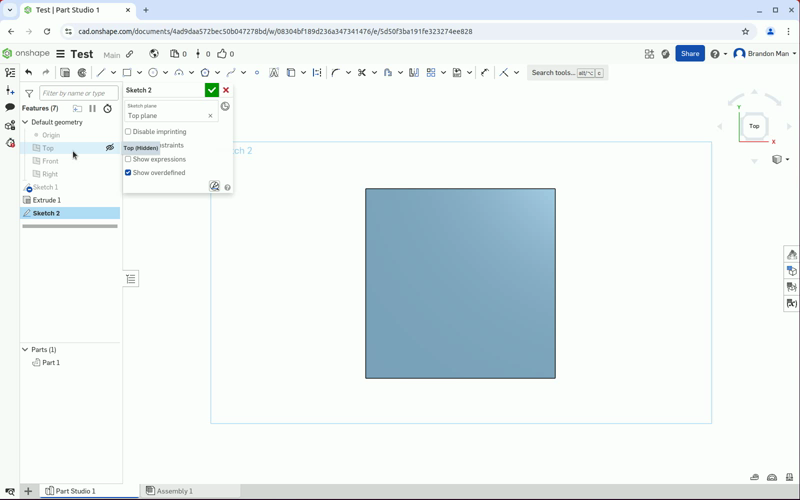
mouse_move(73, 352)
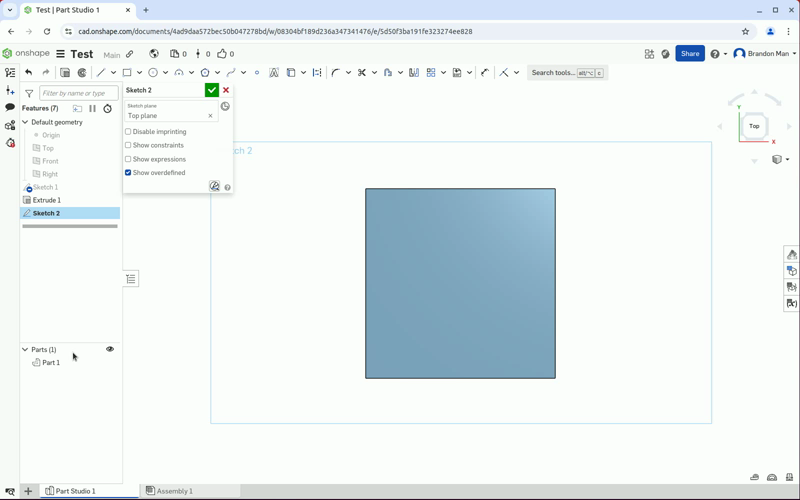
key(y)
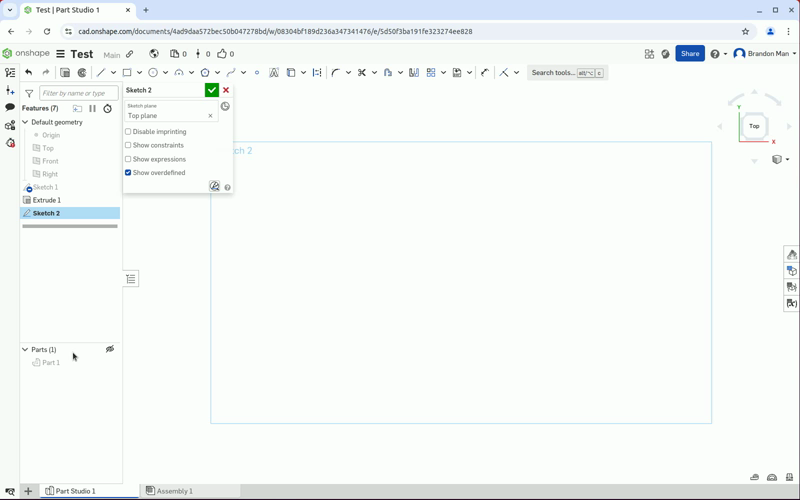
key(a)
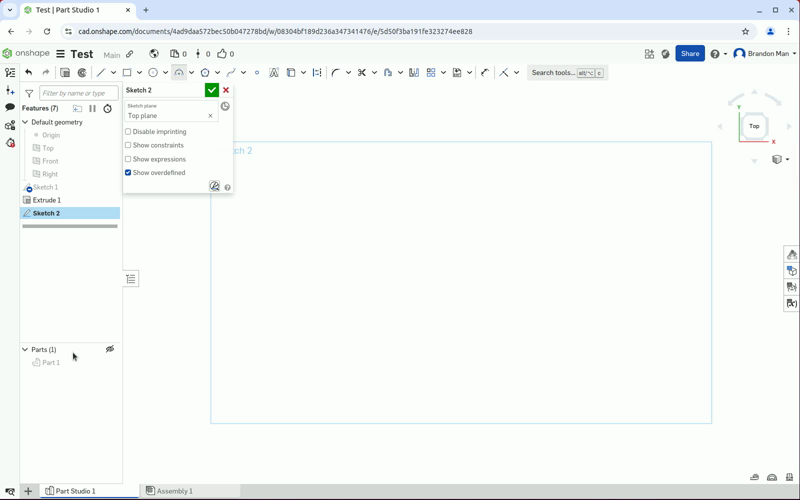
key_down(shift)
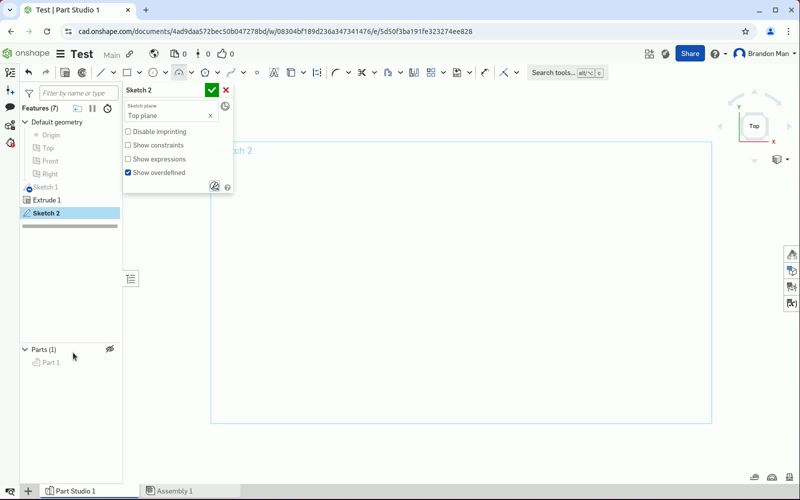
mouse_move(348, 352)
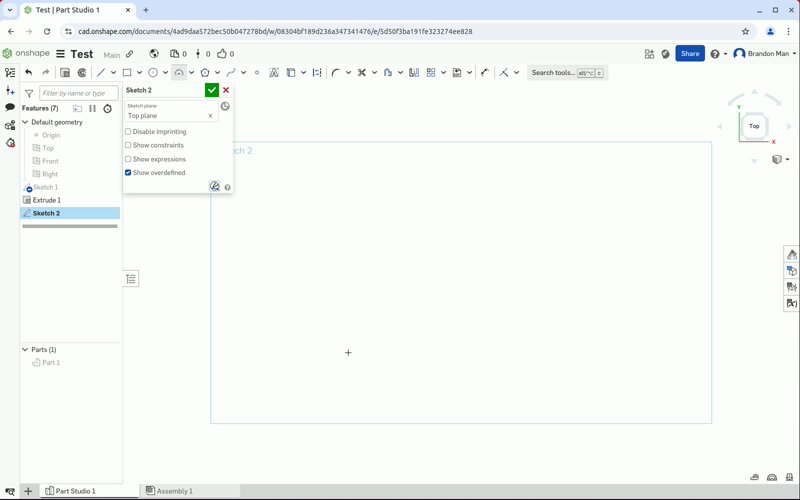
click(348, 352)
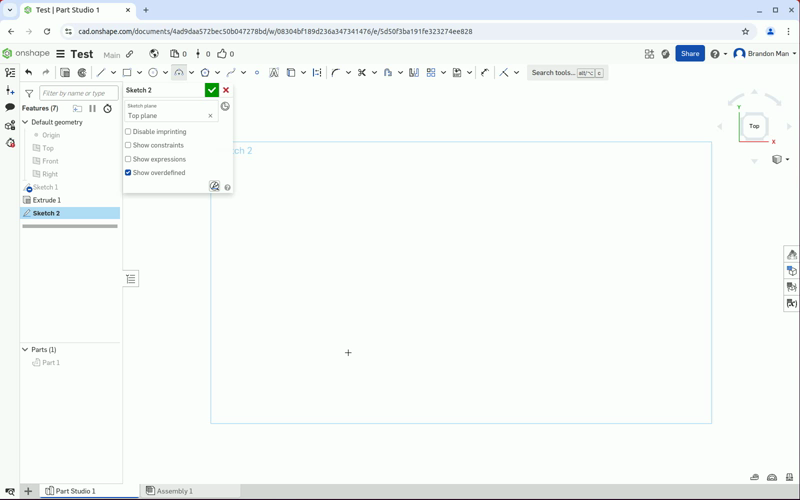
key_up(shift)
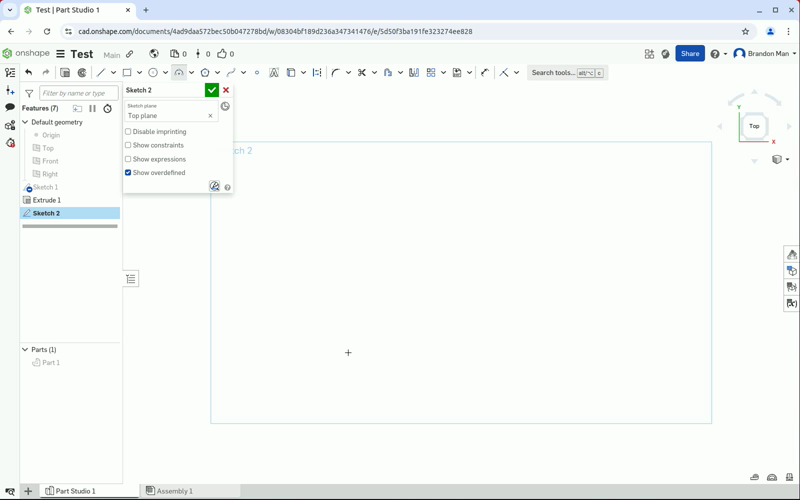
key_down(shift)
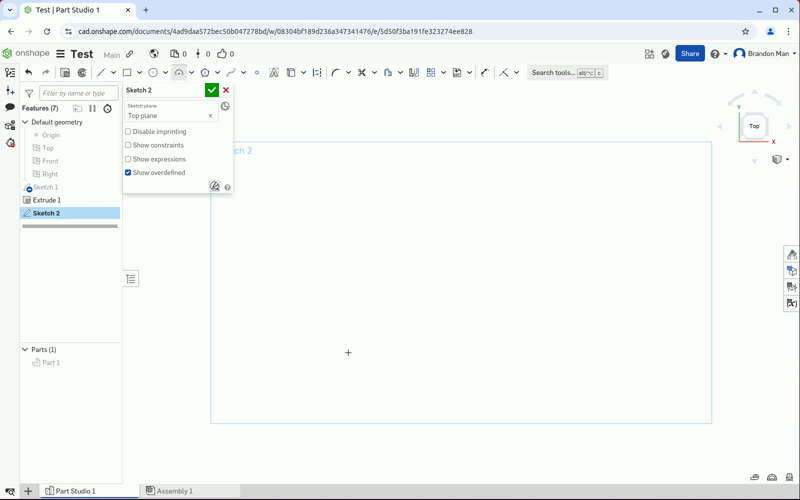
mouse_move(390, 394)
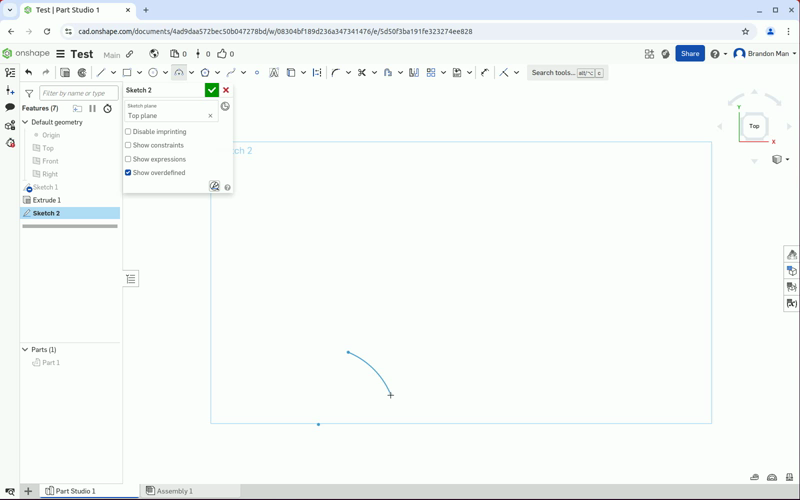
click(390, 394)
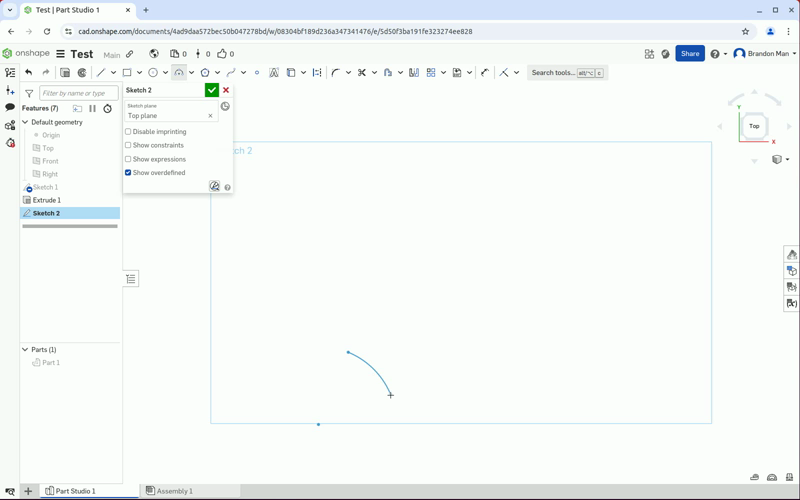
mouse_move(360, 381)
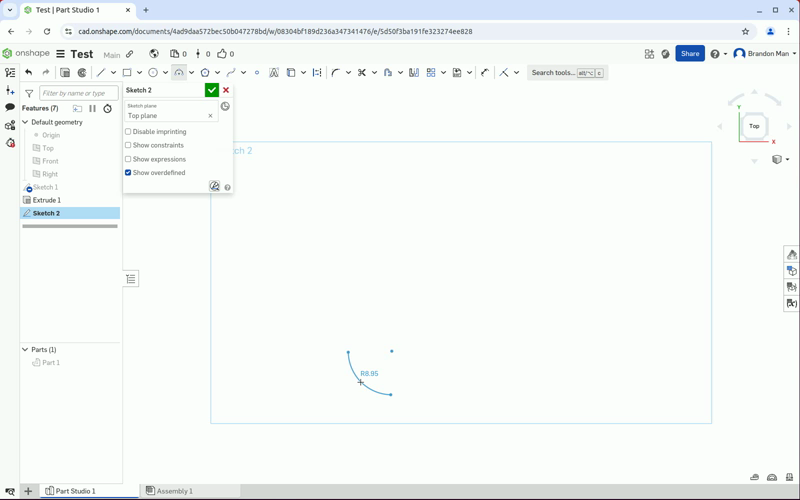
click(360, 381)
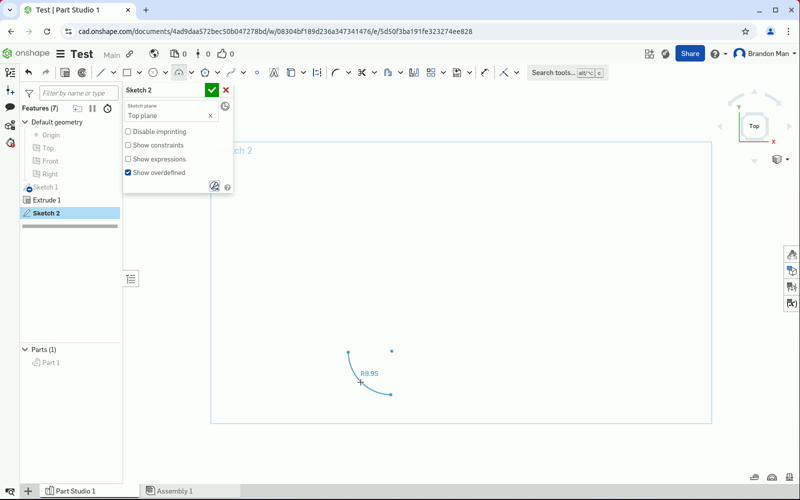
key_up(shift)
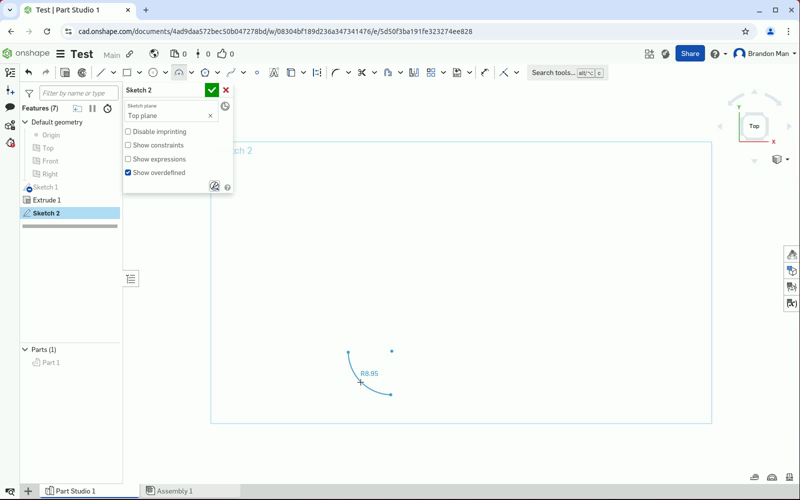
key(esc)
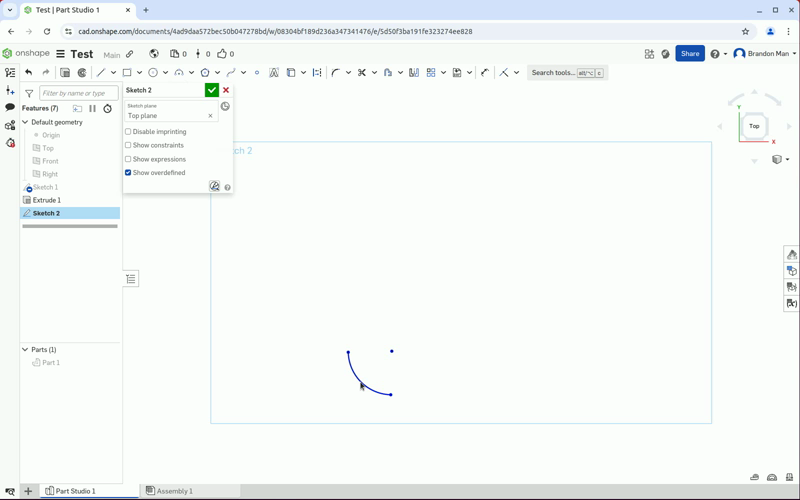
key(l)
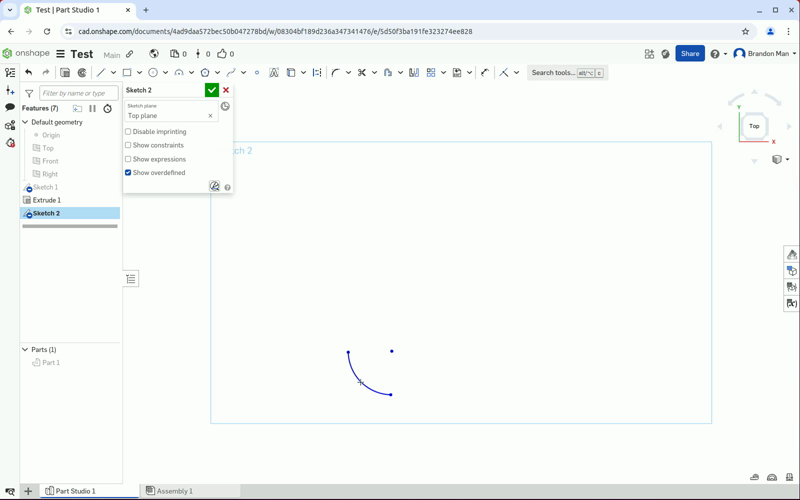
mouse_move(390, 394)
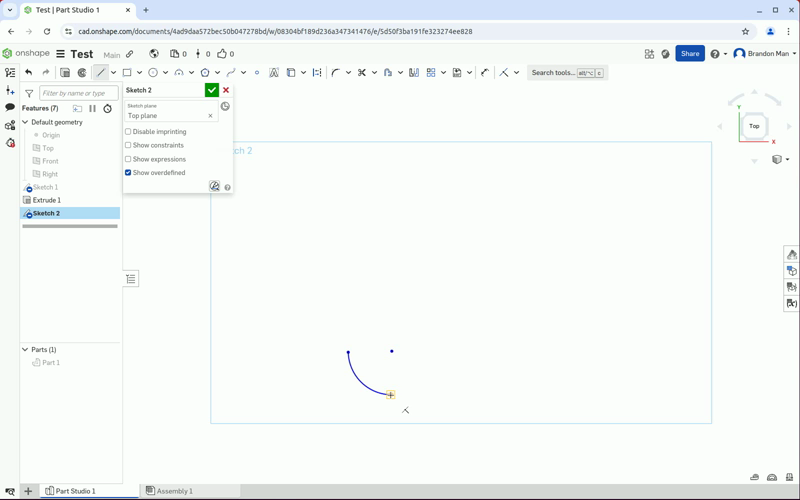
click(390, 394)
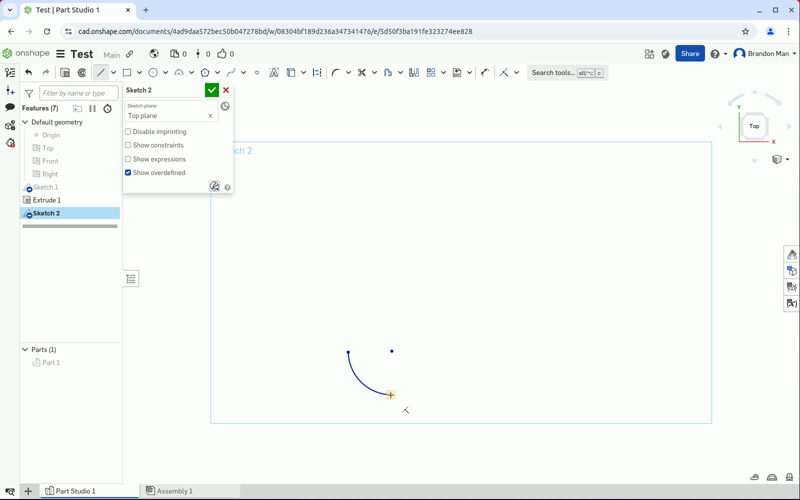
key_down(shift)
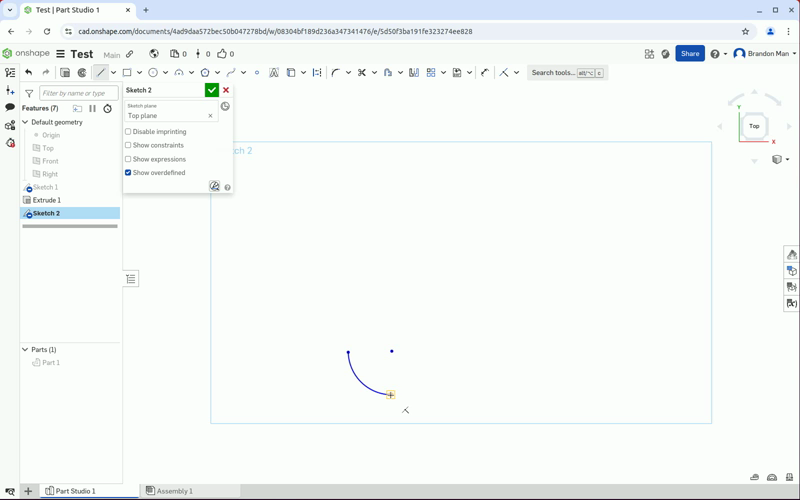
mouse_move(529, 394)
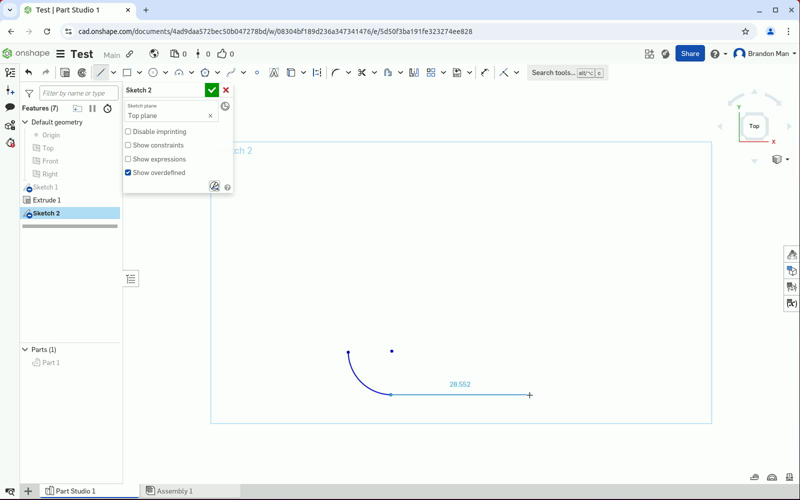
click(529, 394)
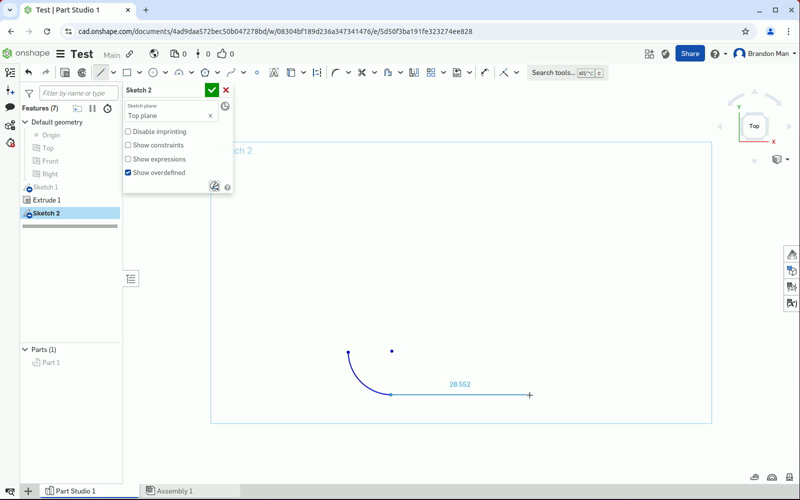
key_up(shift)
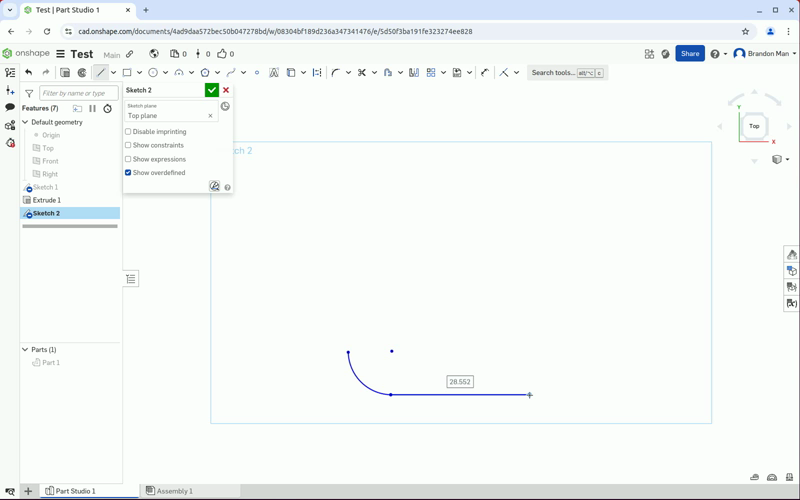
key(esc)
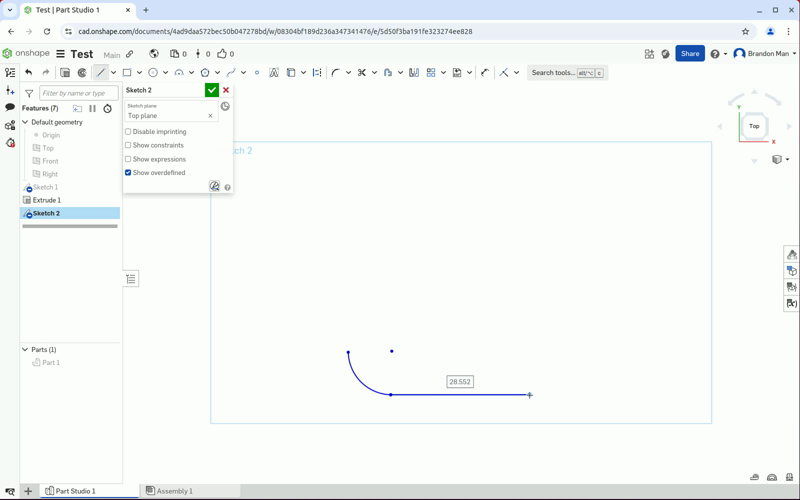
key(a)
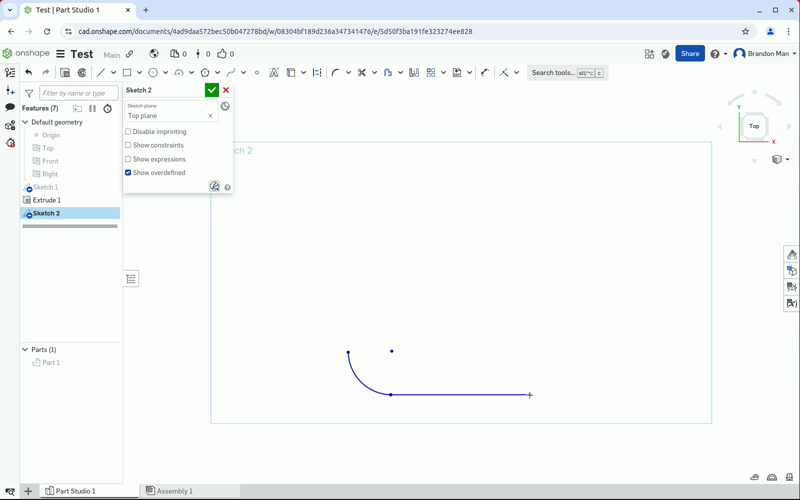
mouse_move(529, 394)
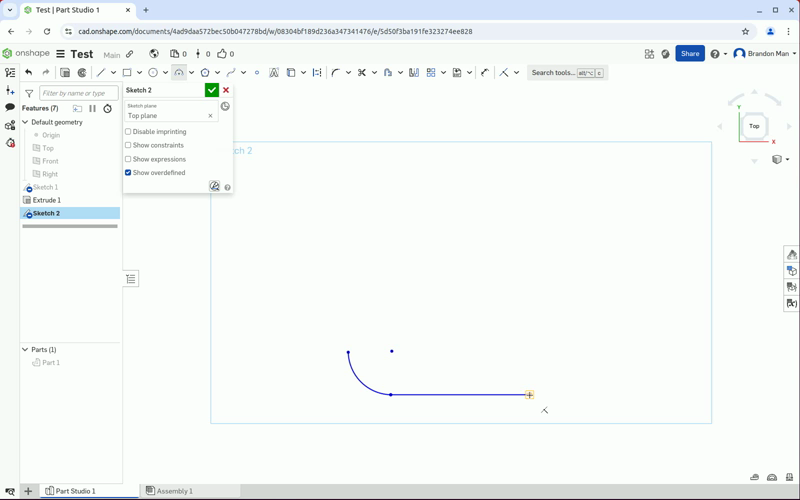
click(529, 394)
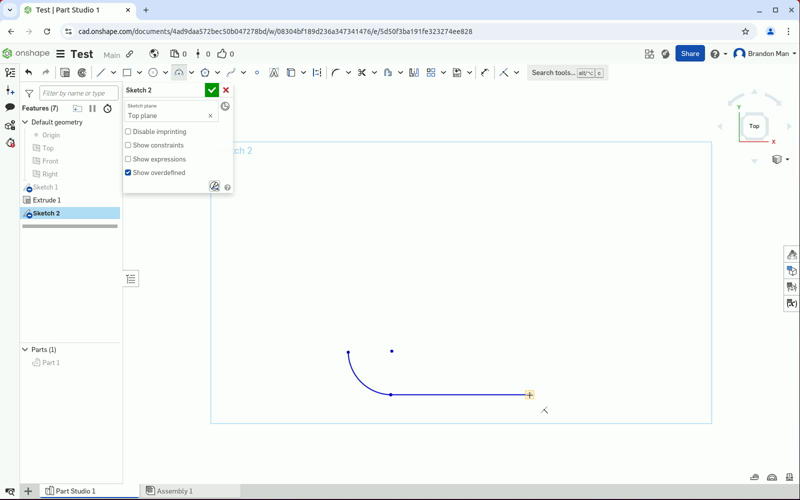
key_down(shift)
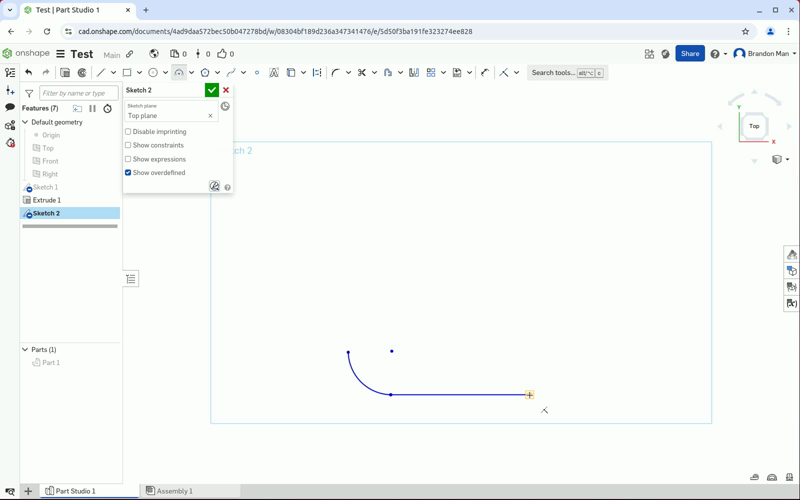
mouse_move(572, 352)
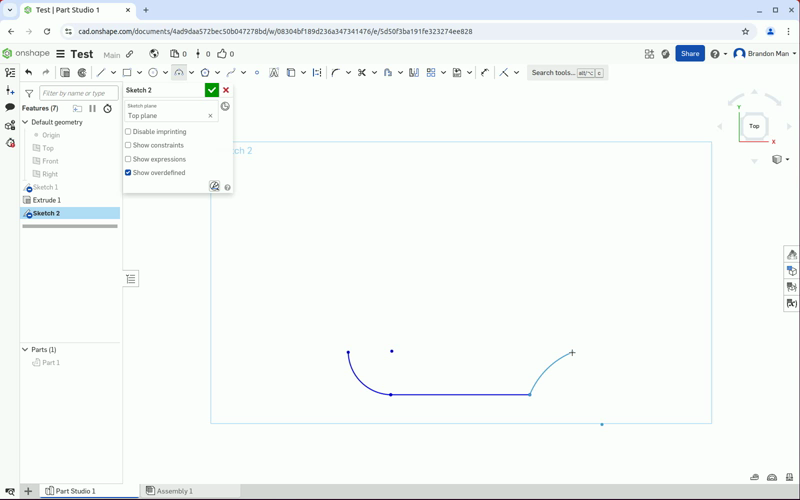
click(572, 352)
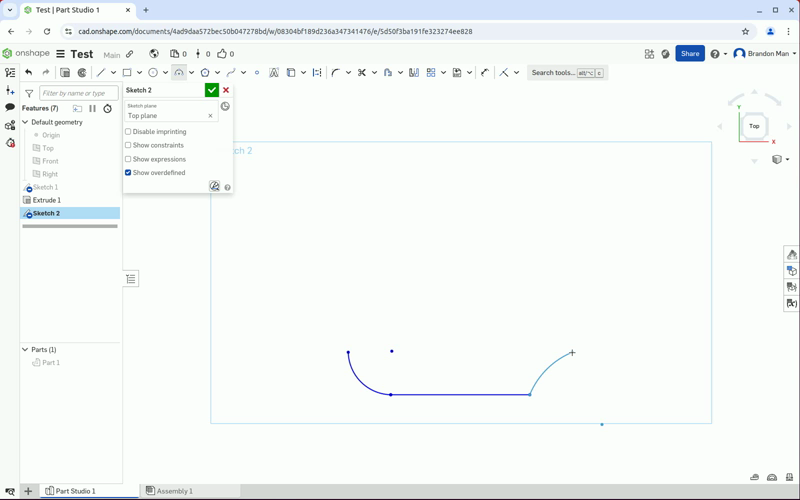
mouse_move(559, 381)
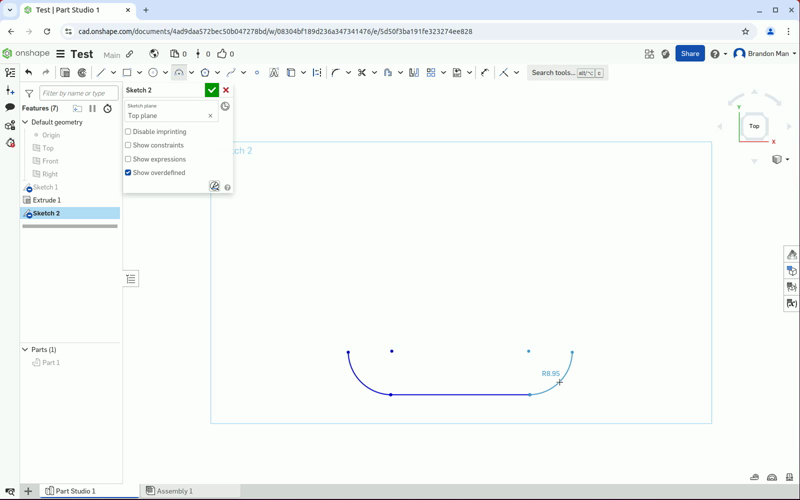
click(559, 381)
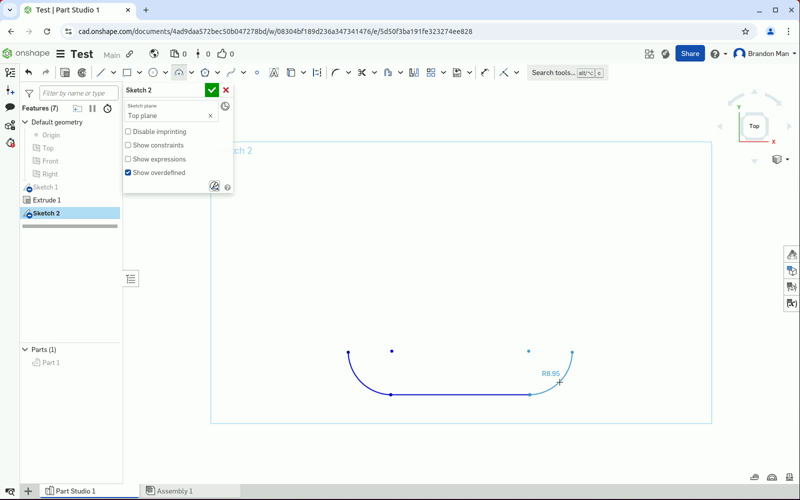
key_up(shift)
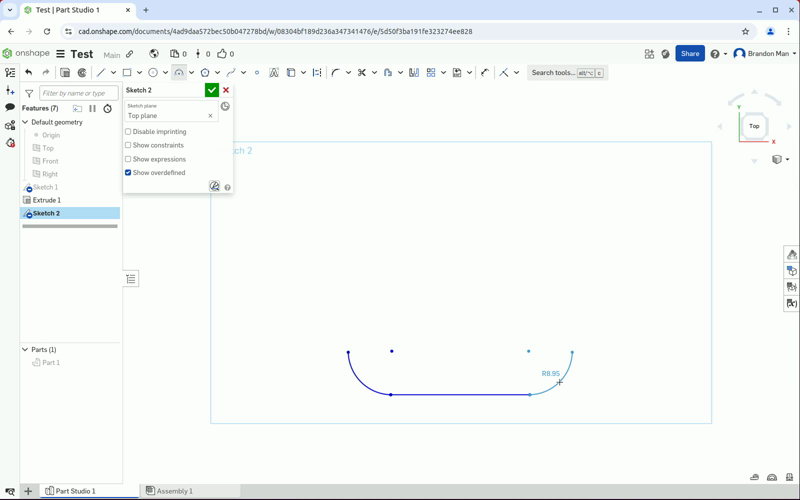
key(esc)
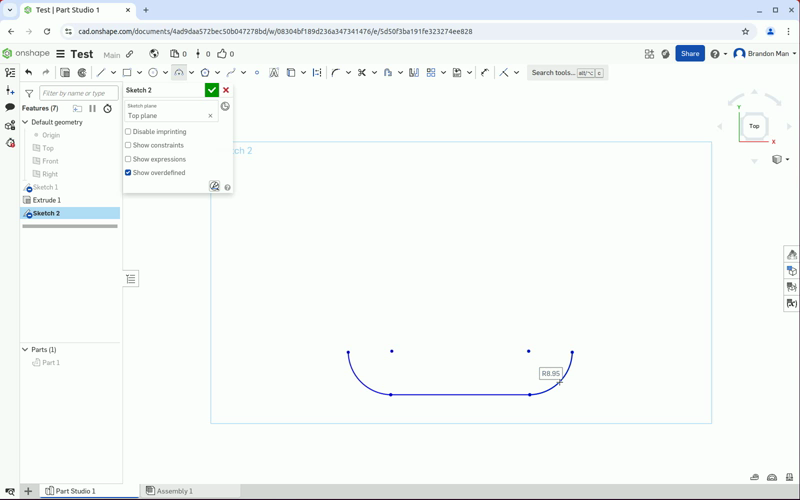
key(l)
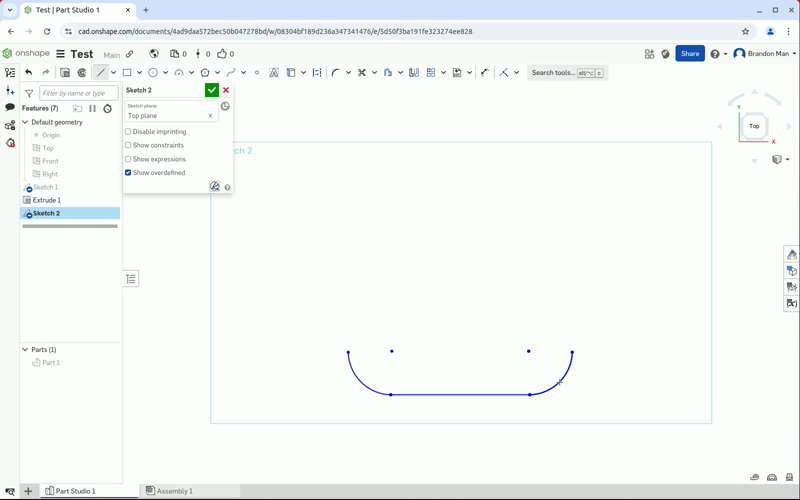
mouse_move(572, 352)
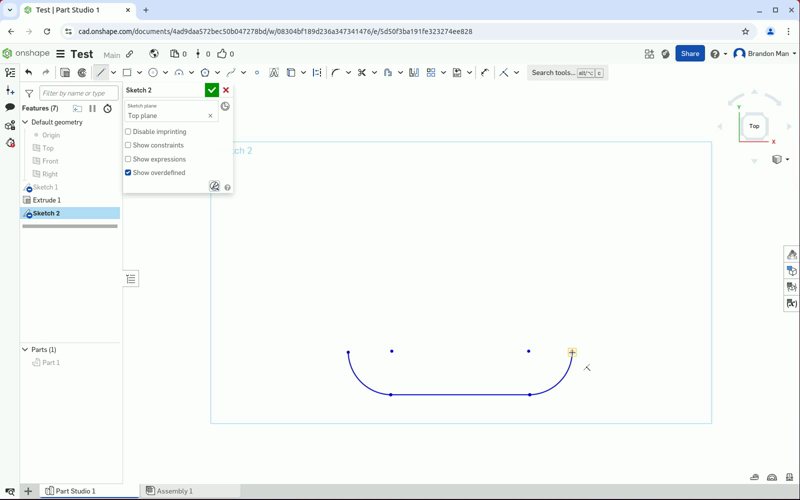
click(572, 352)
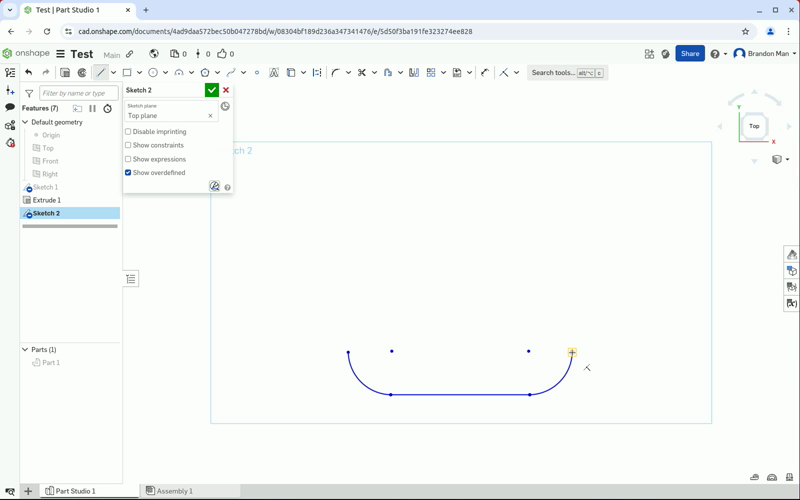
key_down(shift)
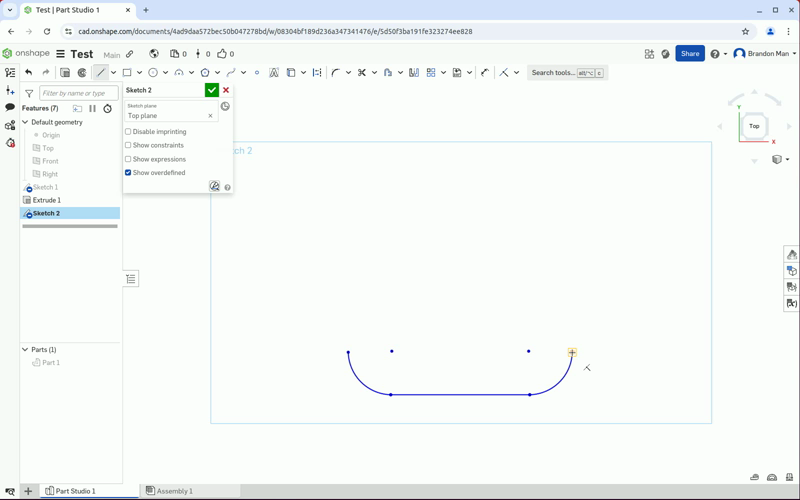
mouse_move(572, 215)
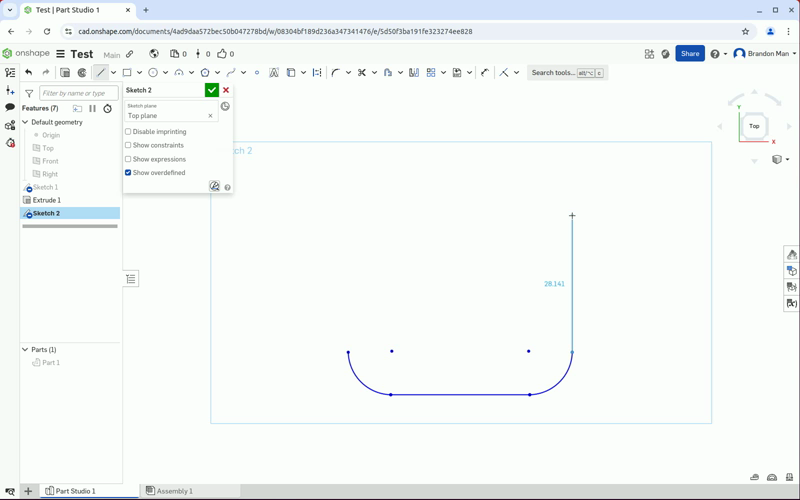
click(572, 215)
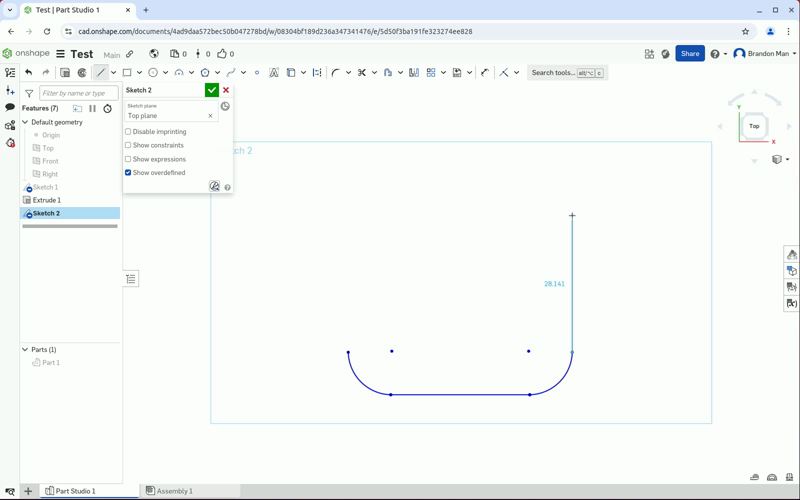
key_up(shift)
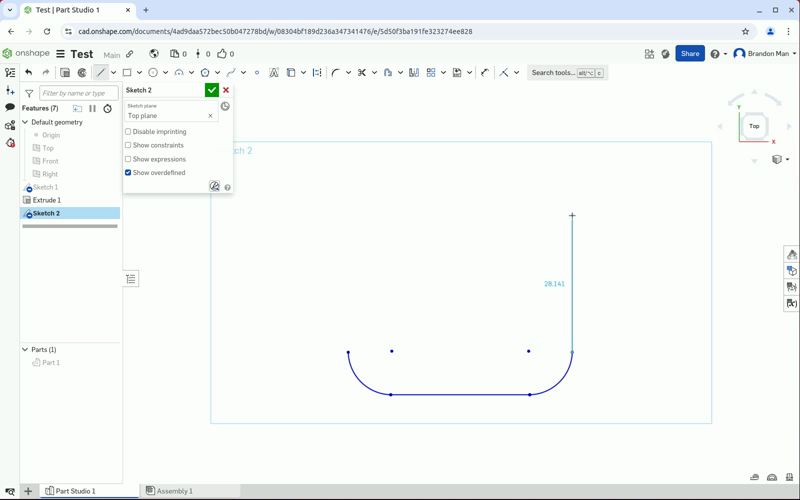
key(esc)
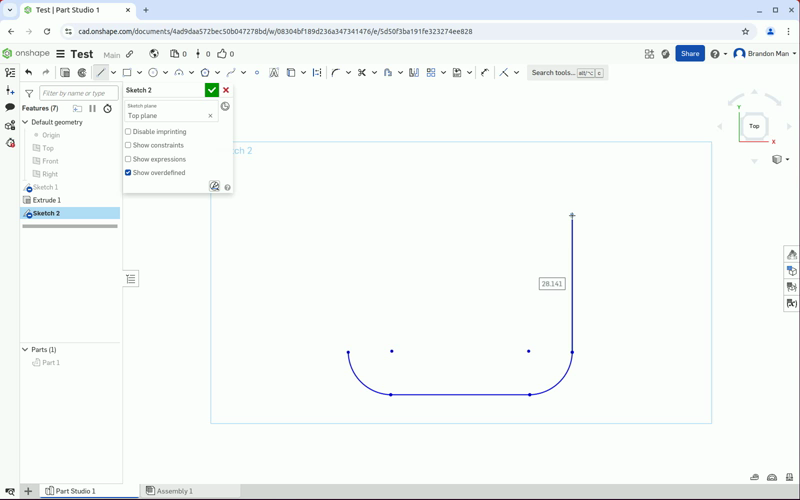
key(a)
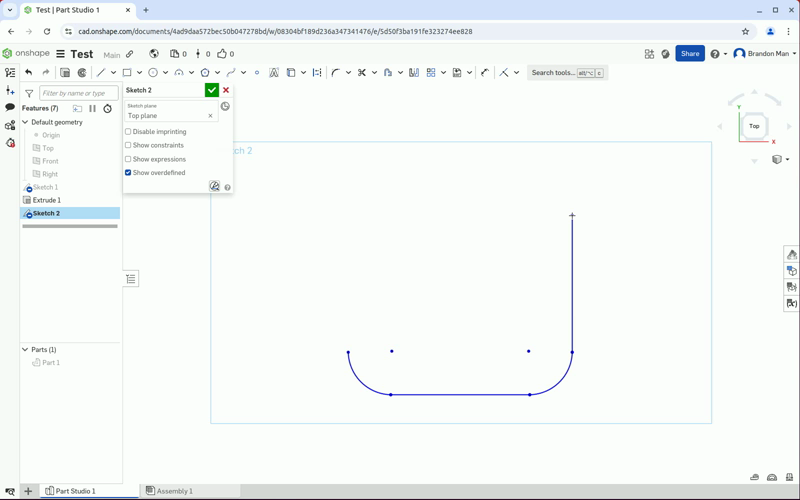
mouse_move(572, 215)
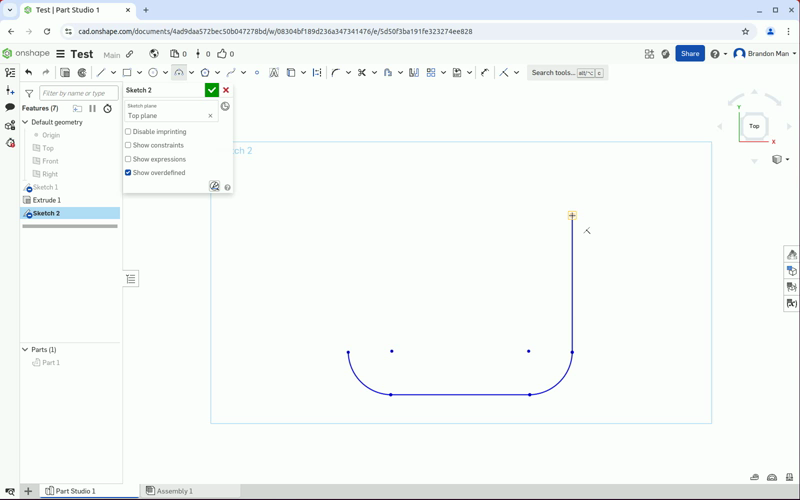
click(572, 215)
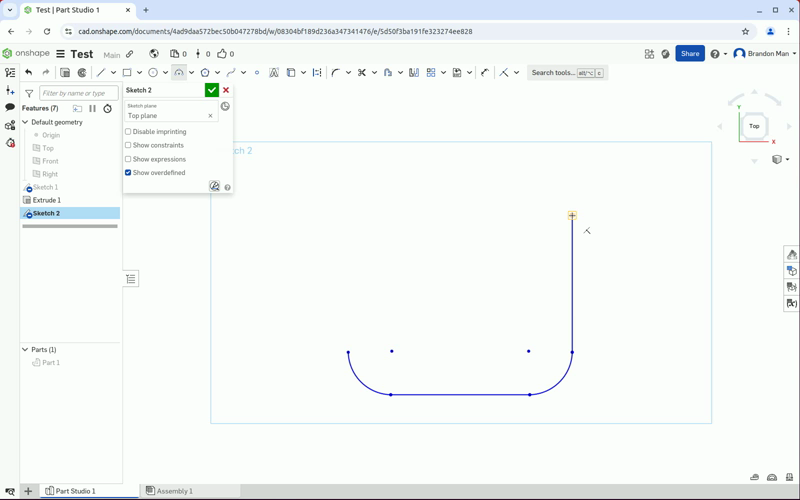
key_down(shift)
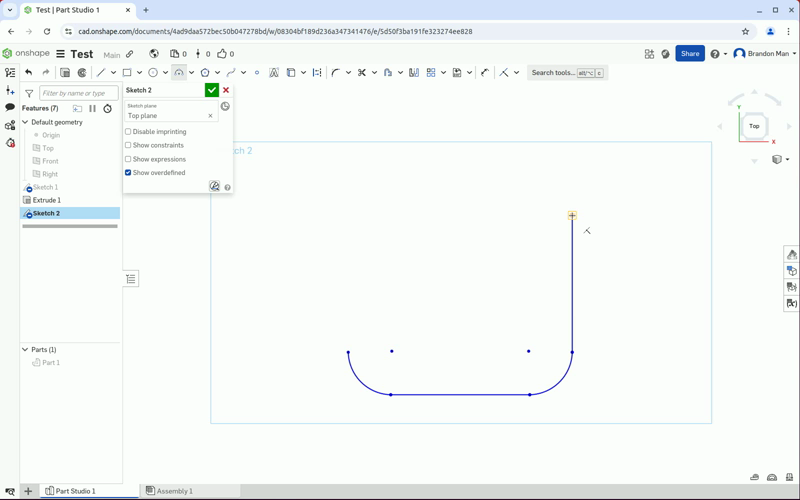
mouse_move(529, 170)
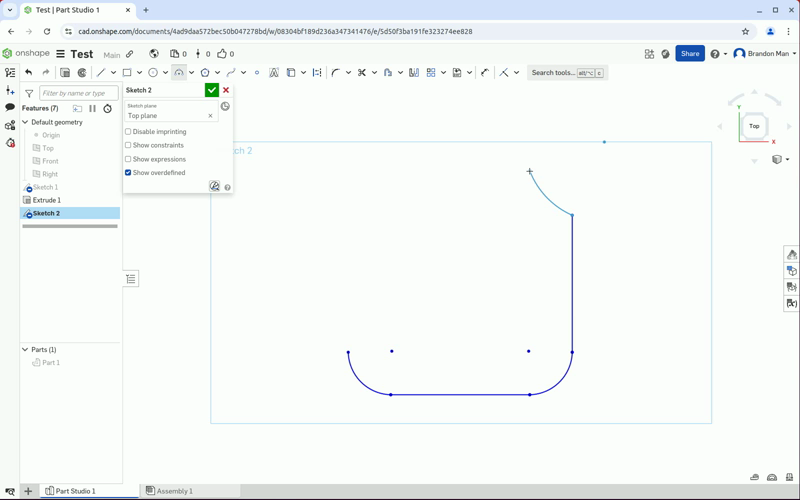
click(529, 170)
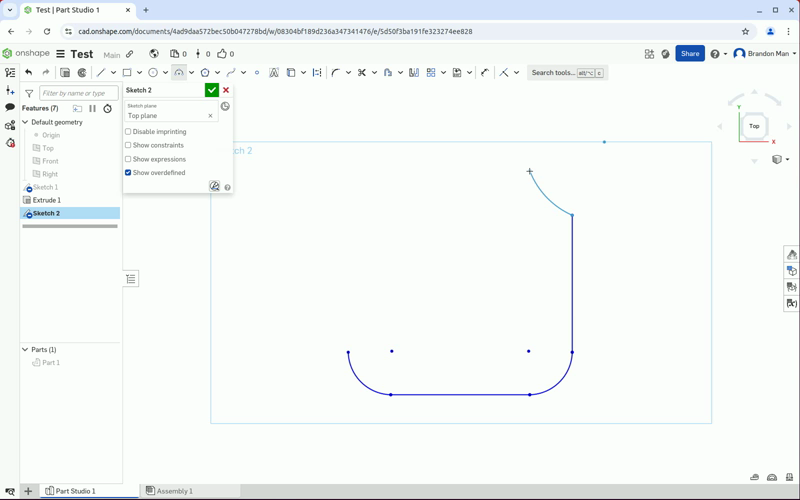
mouse_move(560, 184)
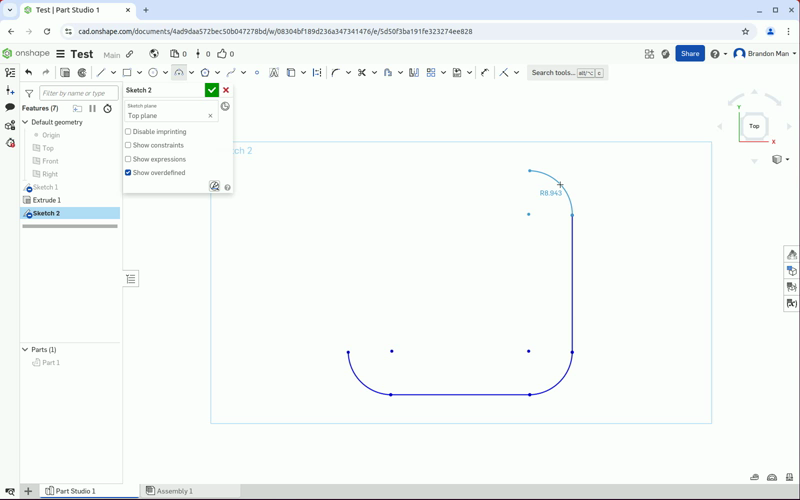
click(560, 184)
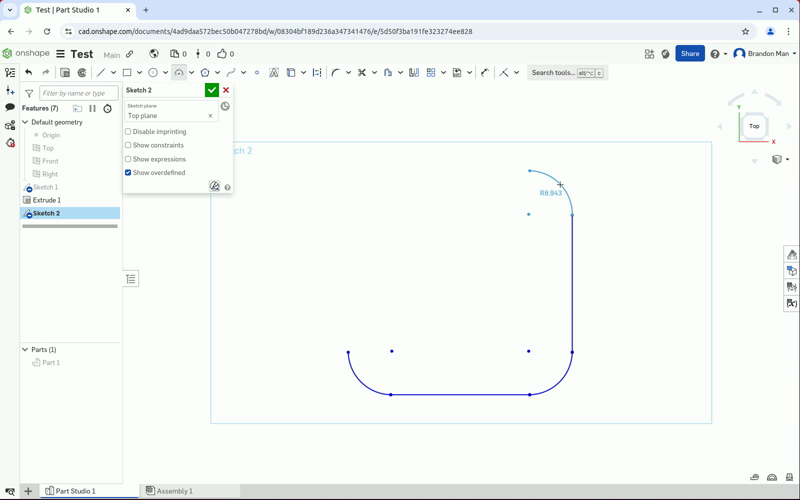
key_up(shift)
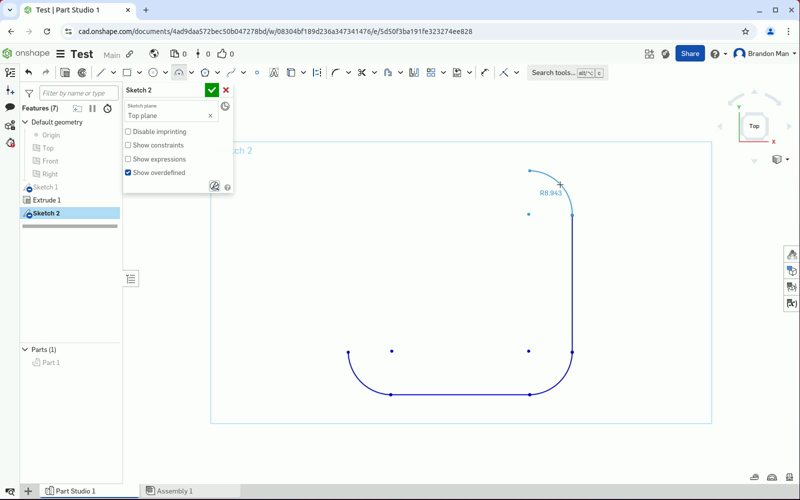
key(esc)
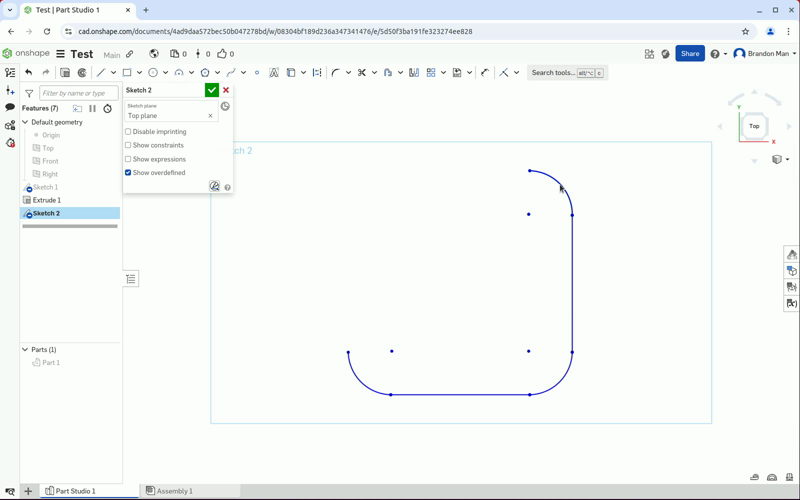
key(l)
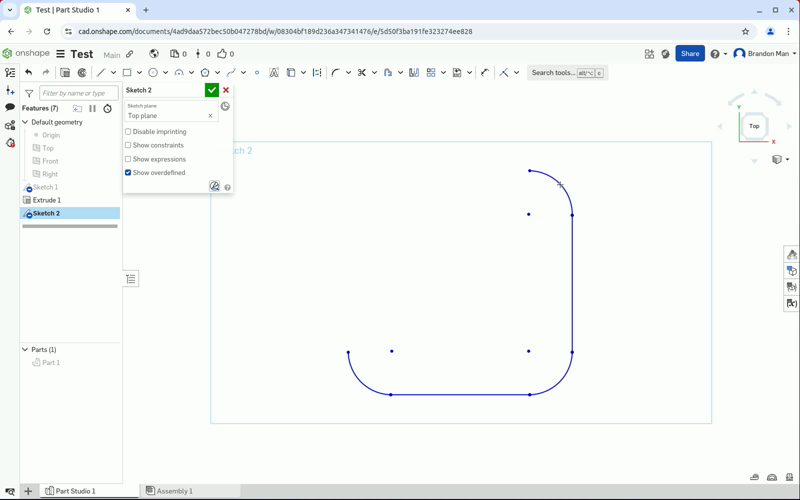
mouse_move(529, 170)
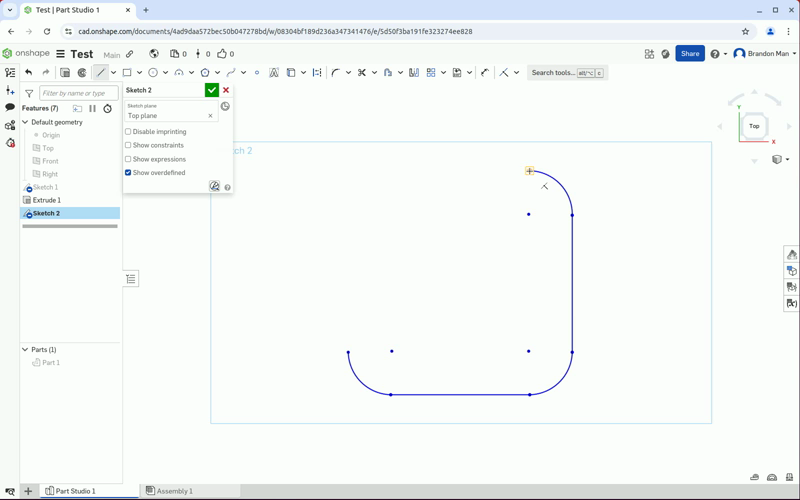
click(529, 170)
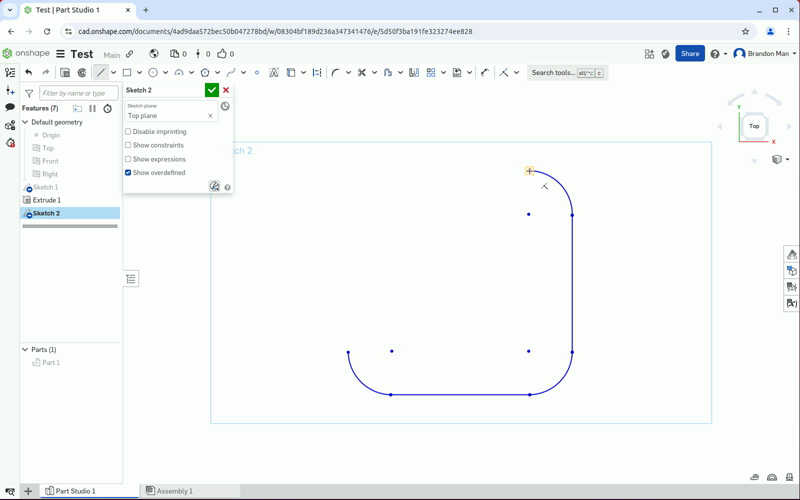
key_down(shift)
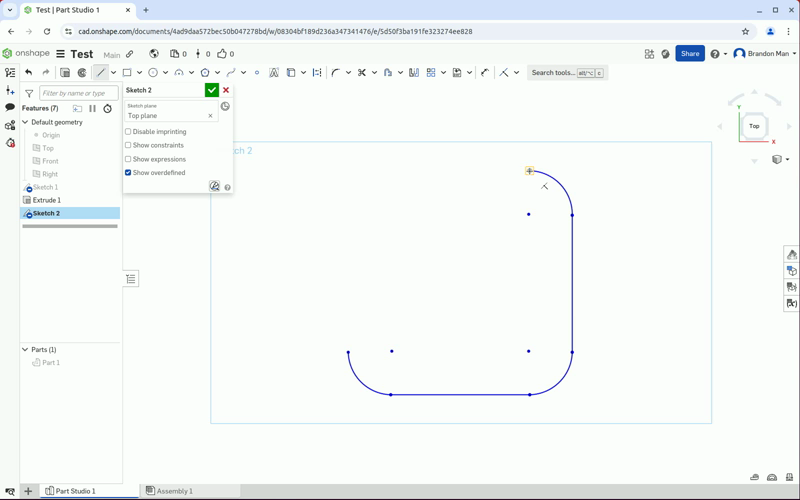
mouse_move(390, 170)
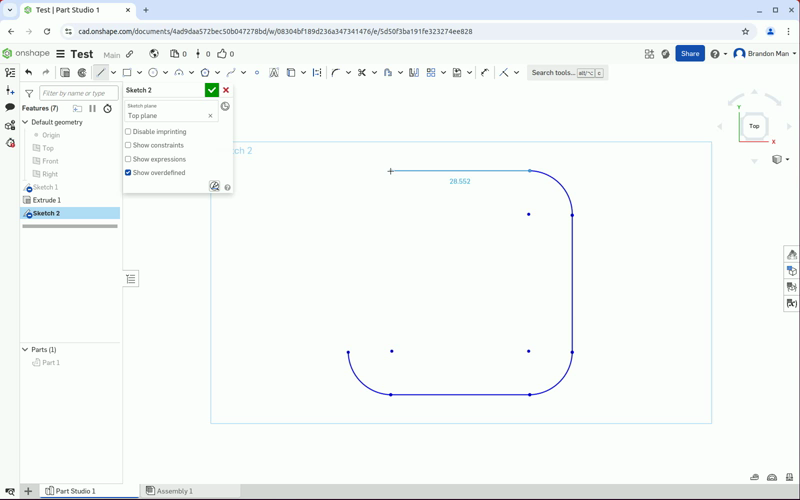
click(390, 170)
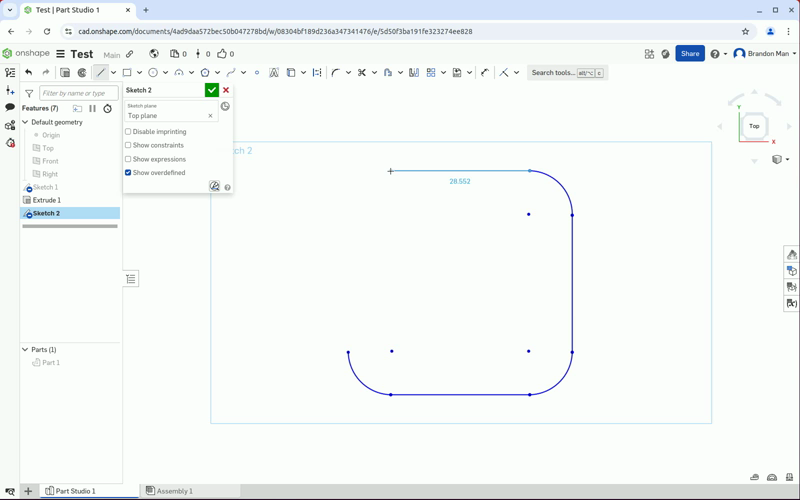
key_up(shift)
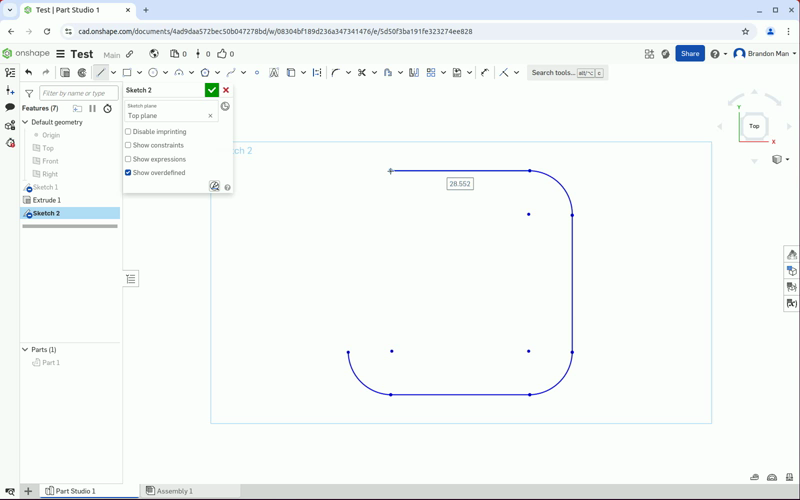
key(esc)
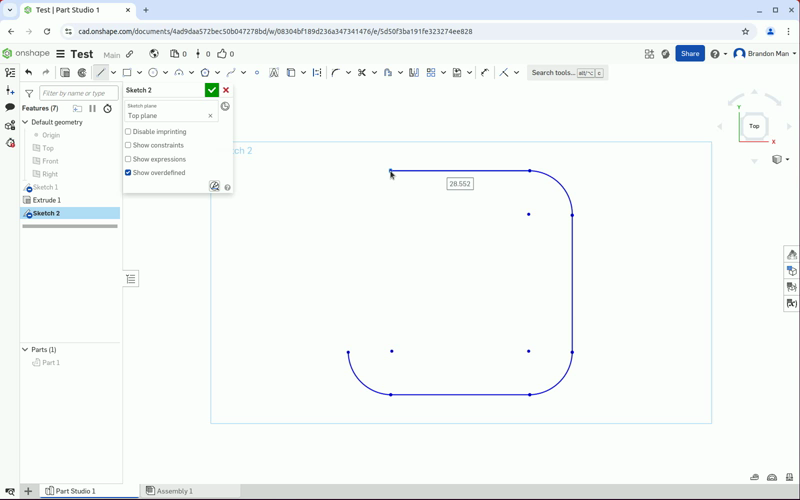
key(a)
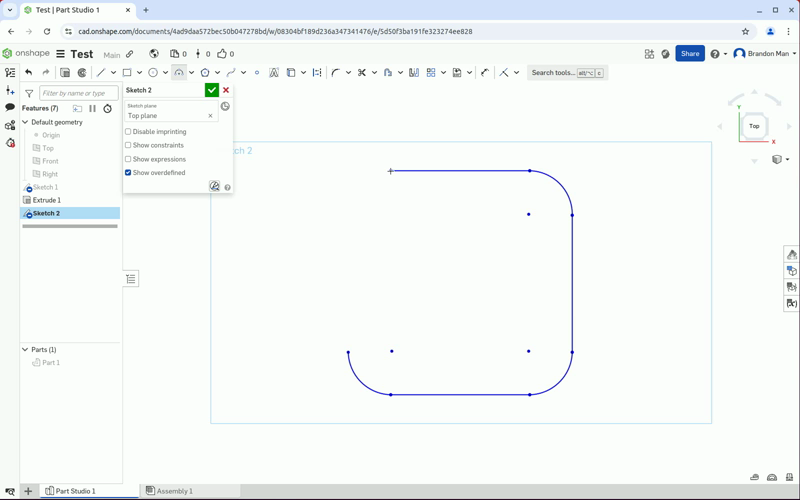
mouse_move(390, 170)
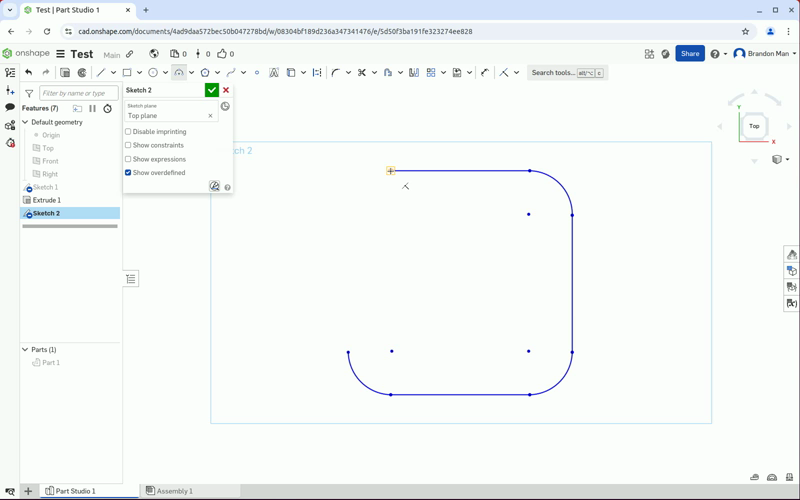
click(390, 170)
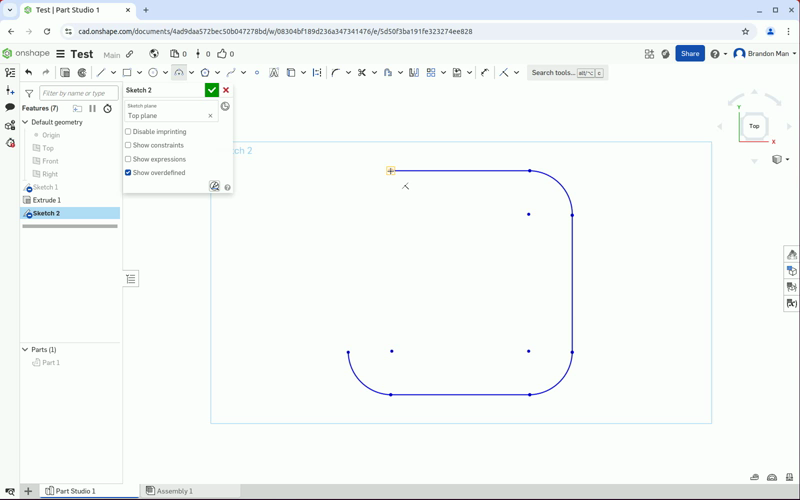
key_down(shift)
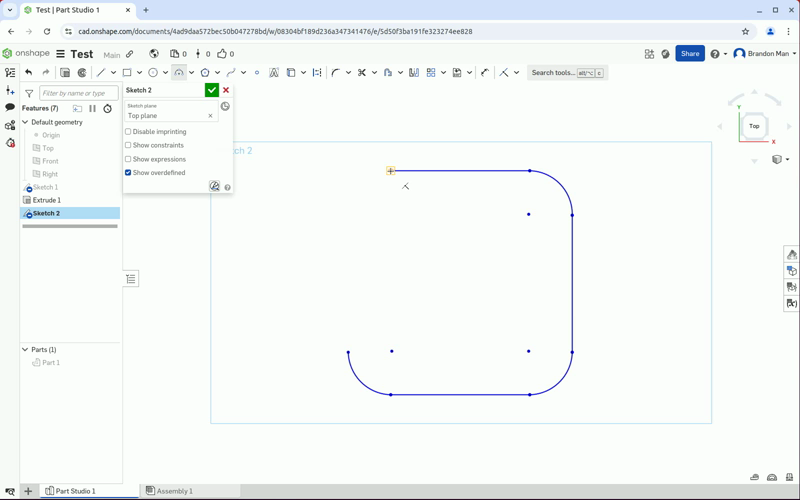
mouse_move(348, 215)
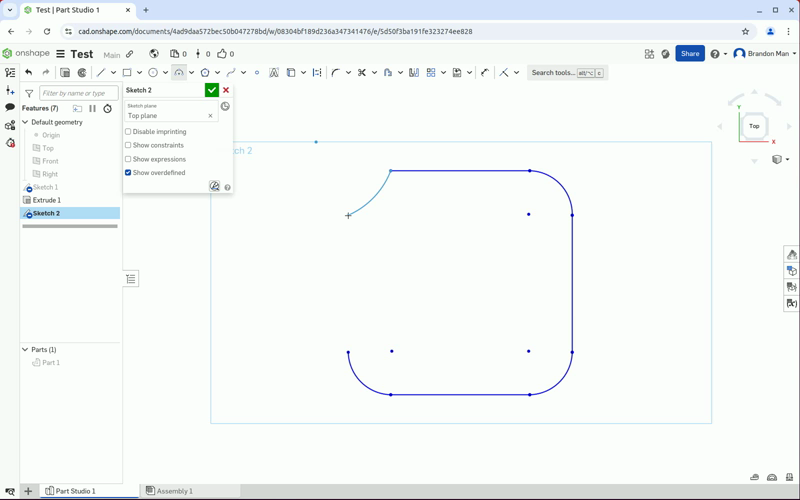
click(348, 215)
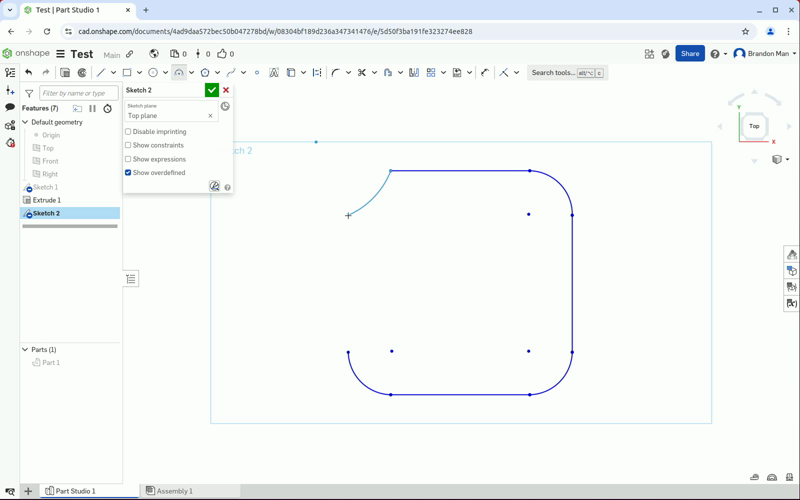
mouse_move(360, 184)
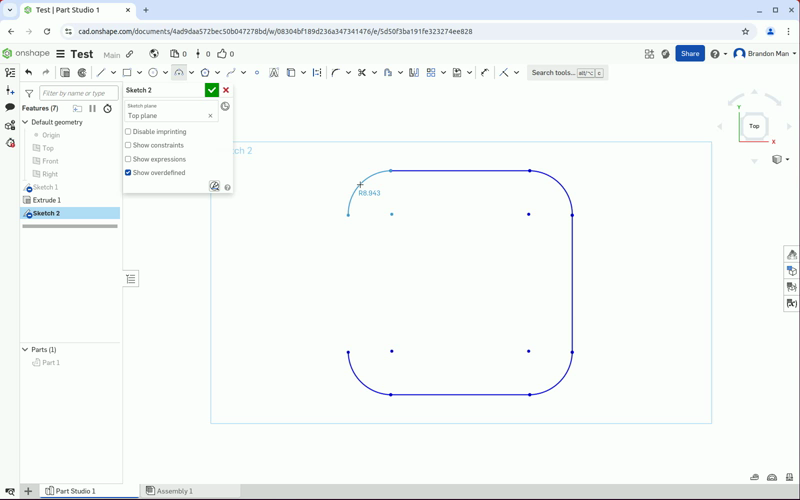
click(360, 184)
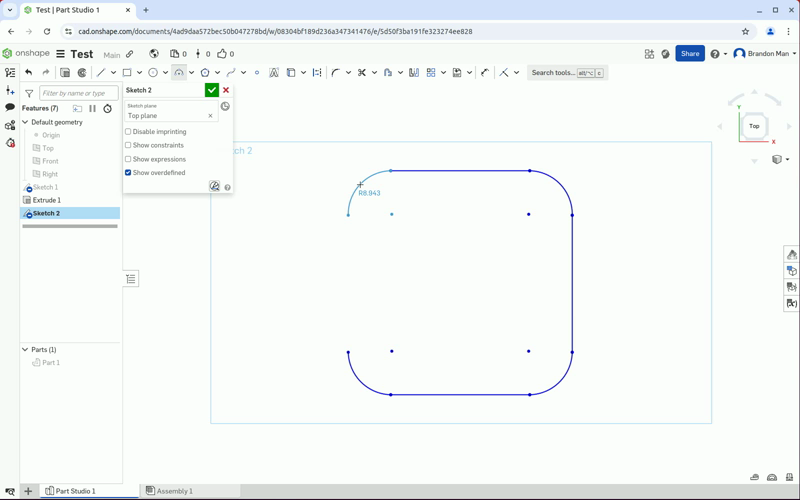
key_up(shift)
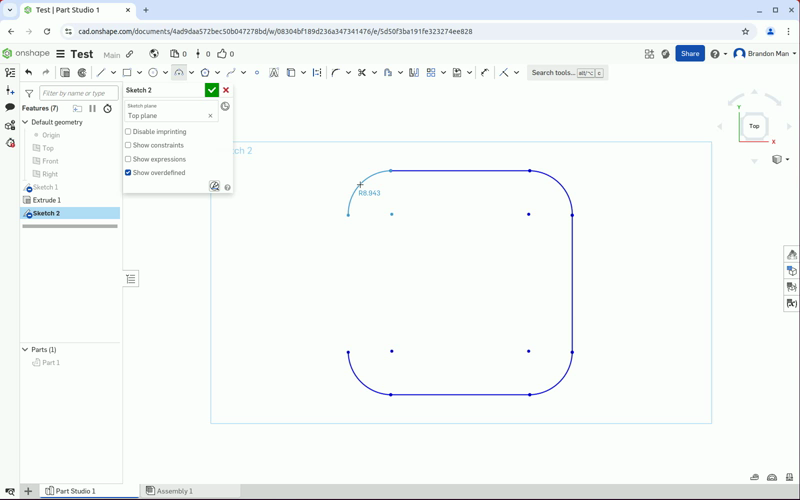
key(esc)
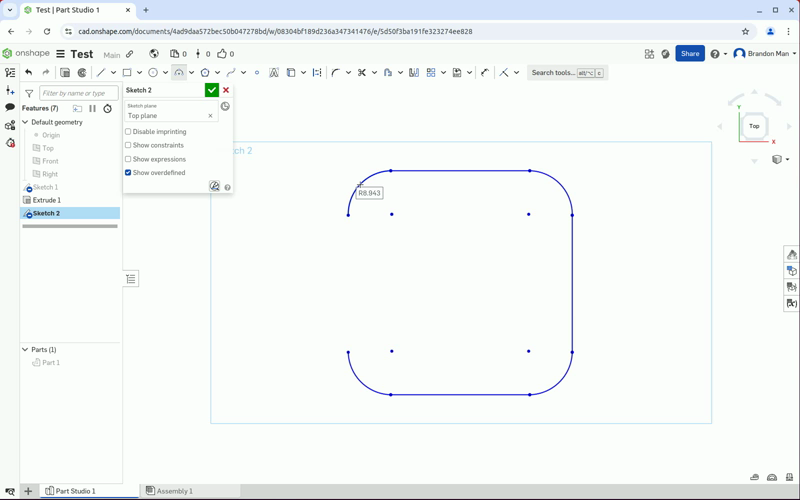
key(l)
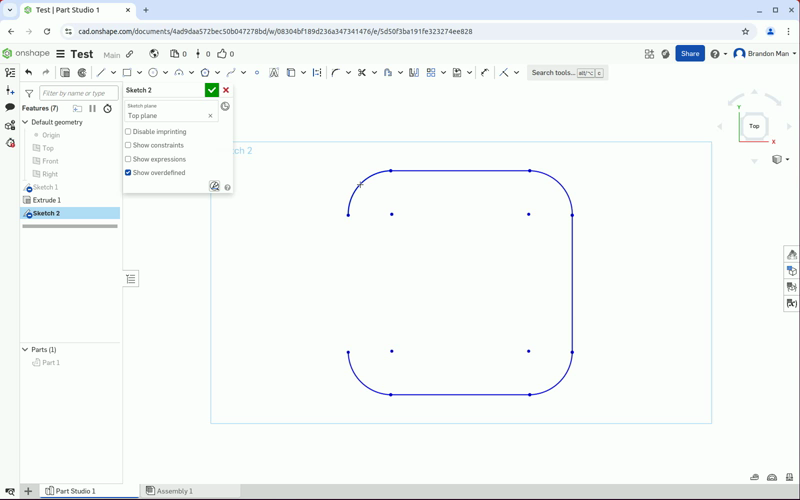
mouse_move(348, 215)
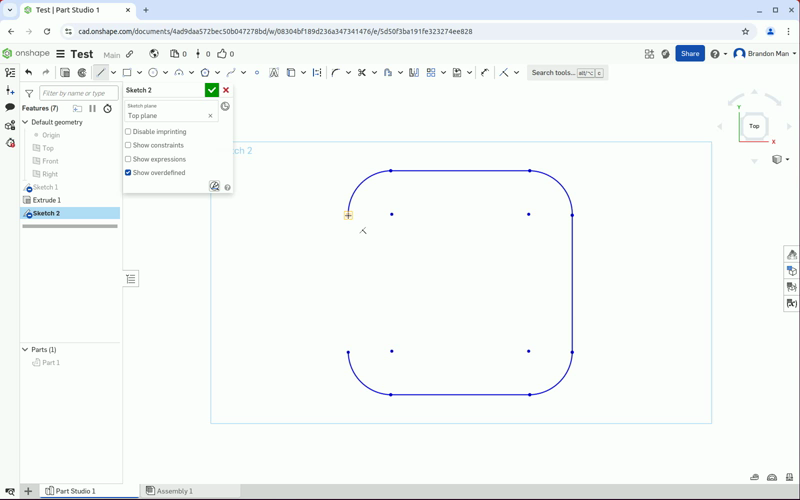
click(348, 215)
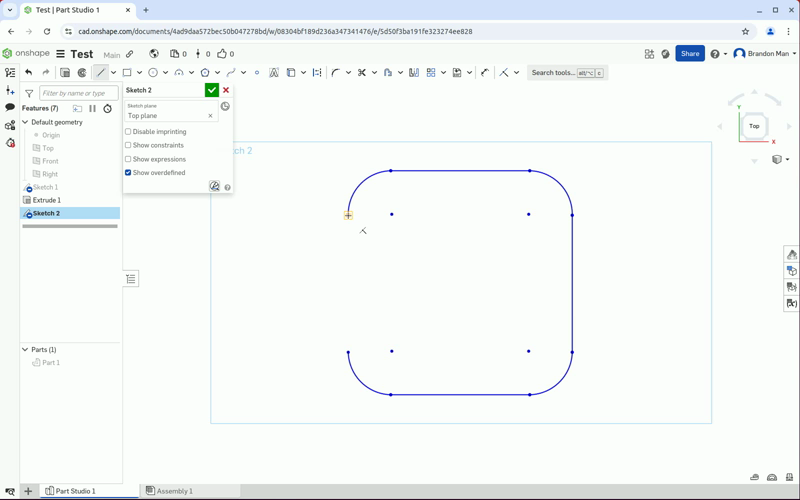
key_down(shift)
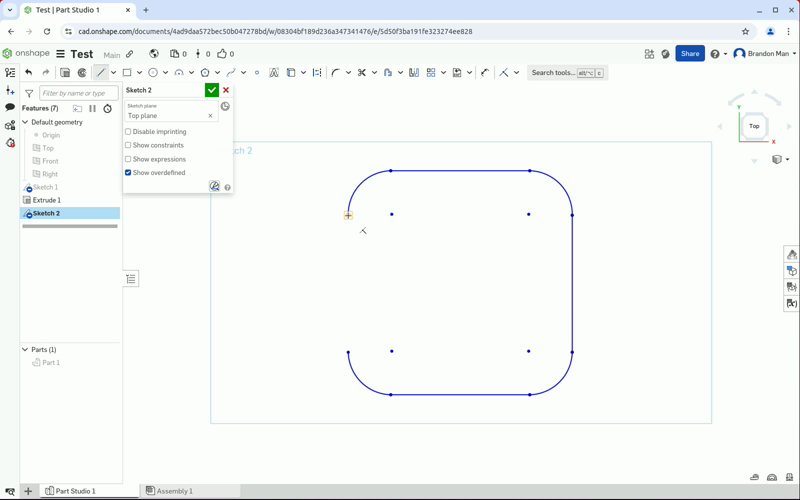
mouse_move(348, 352)
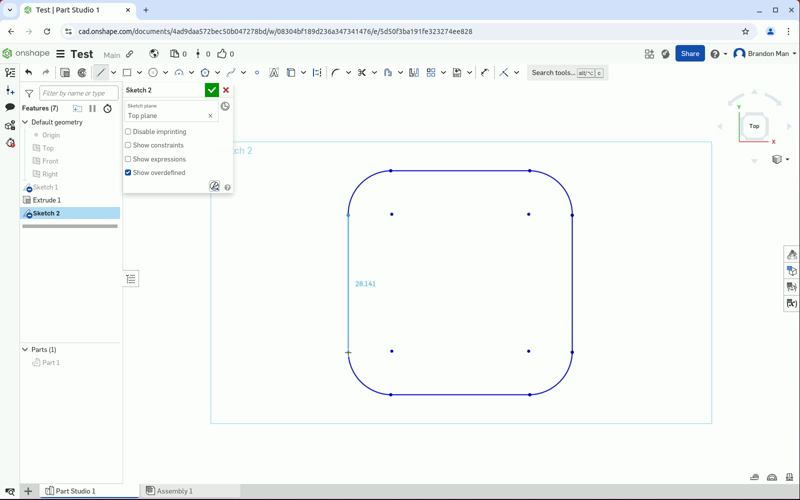
key_up(shift)
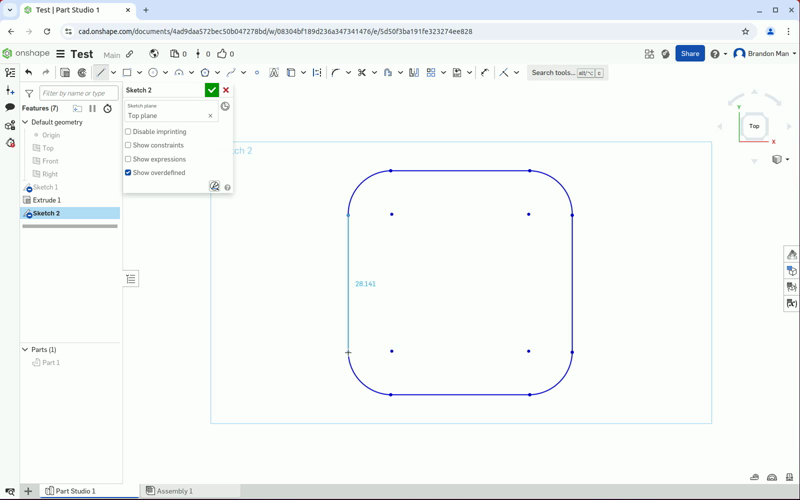
click(348, 352)
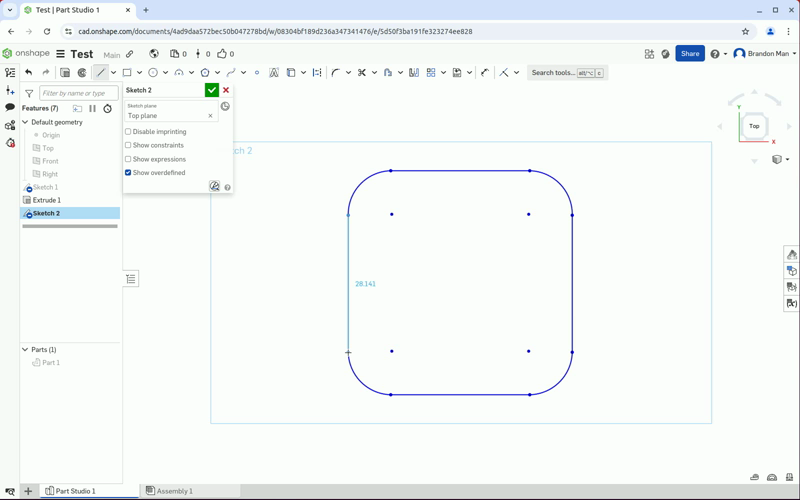
key(esc)
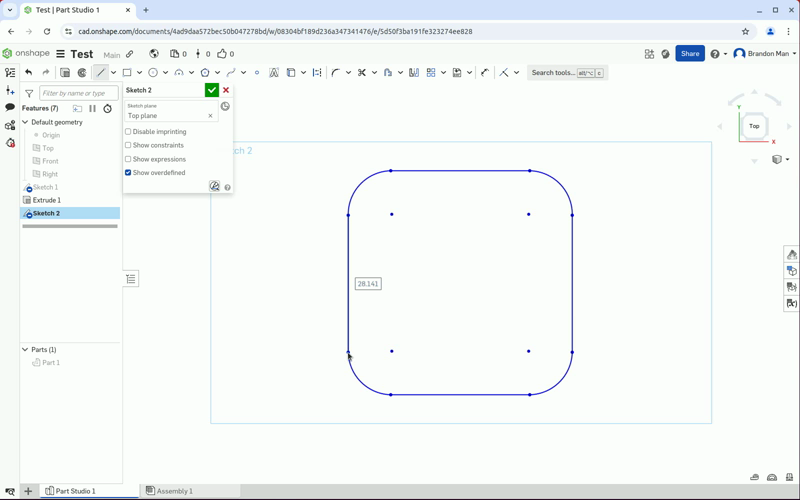
key(l)
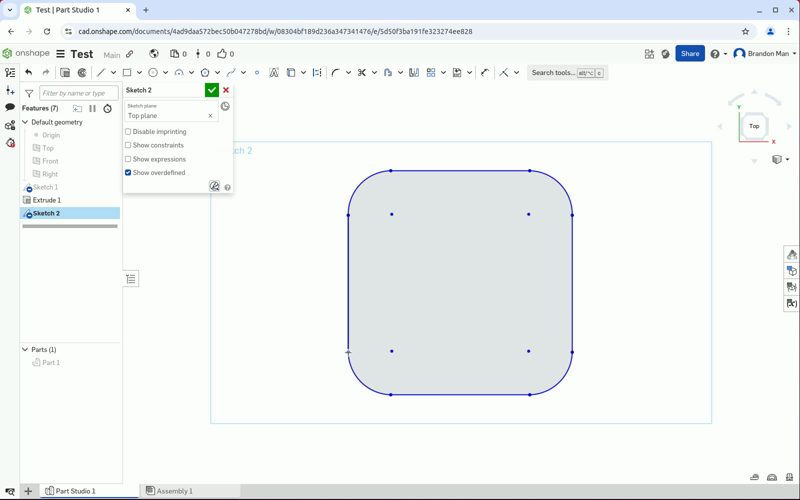
key_down(shift)
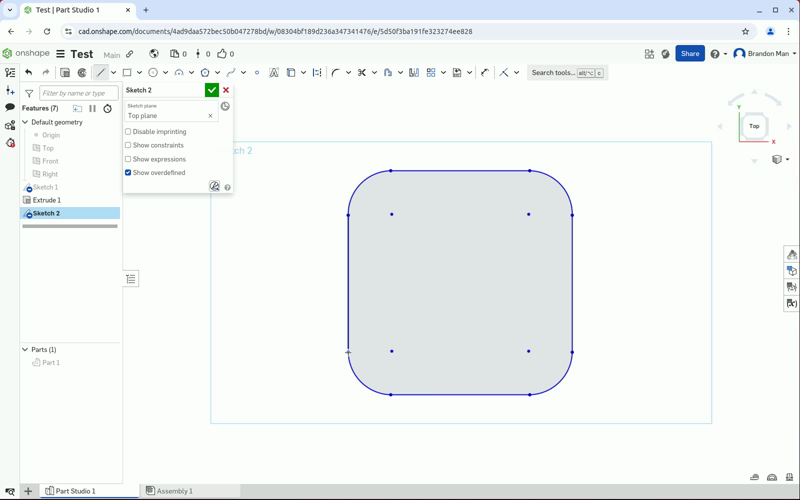
mouse_move(374, 368)
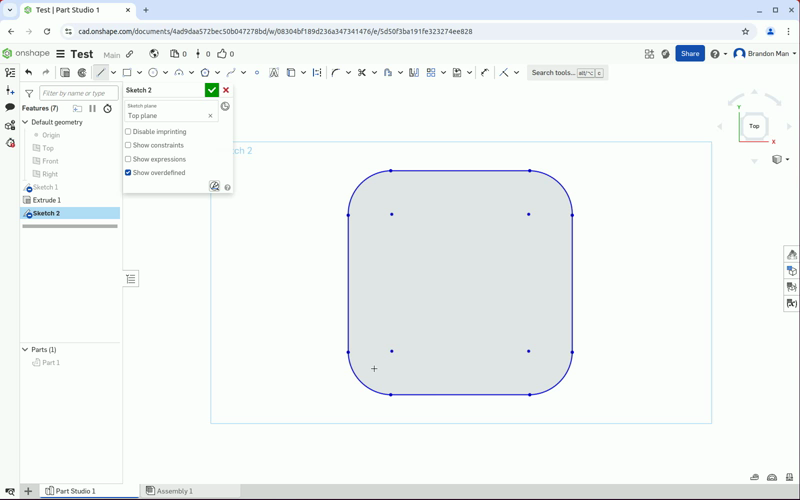
click(374, 368)
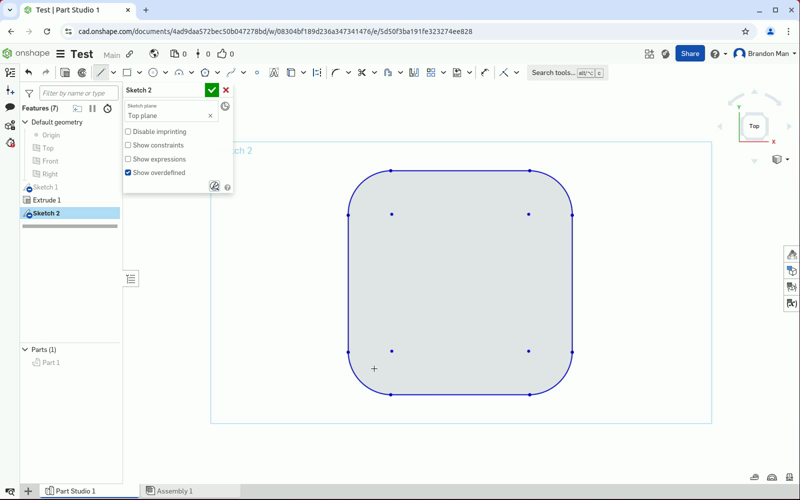
key_up(shift)
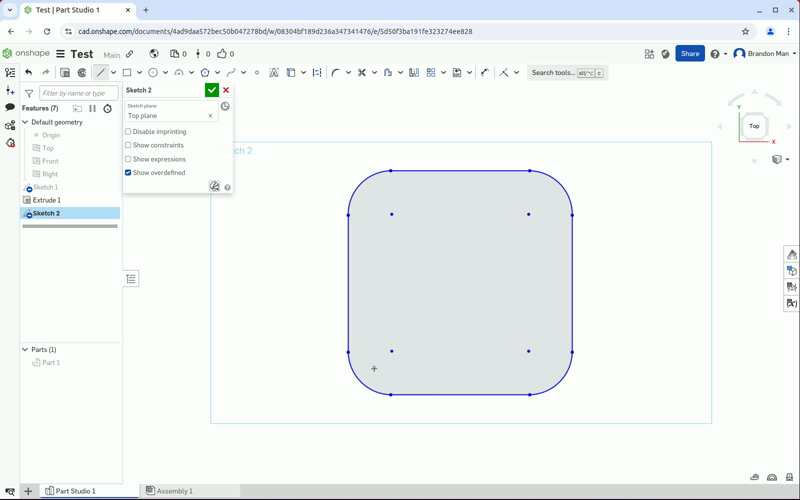
key_down(shift)
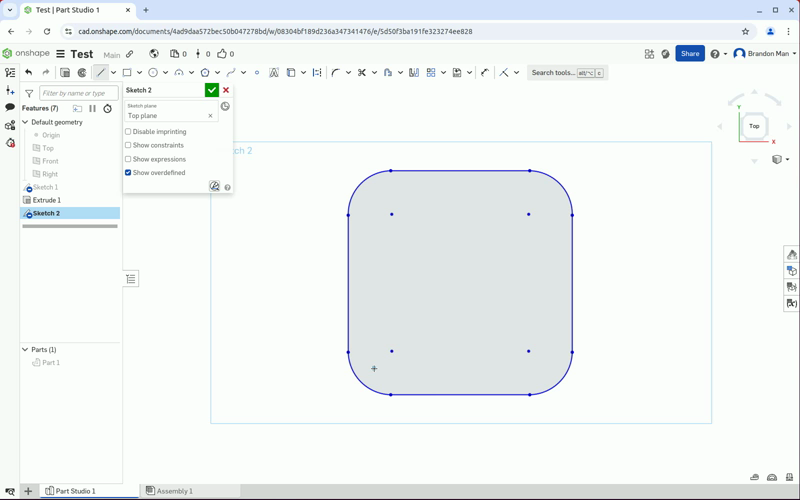
mouse_move(546, 368)
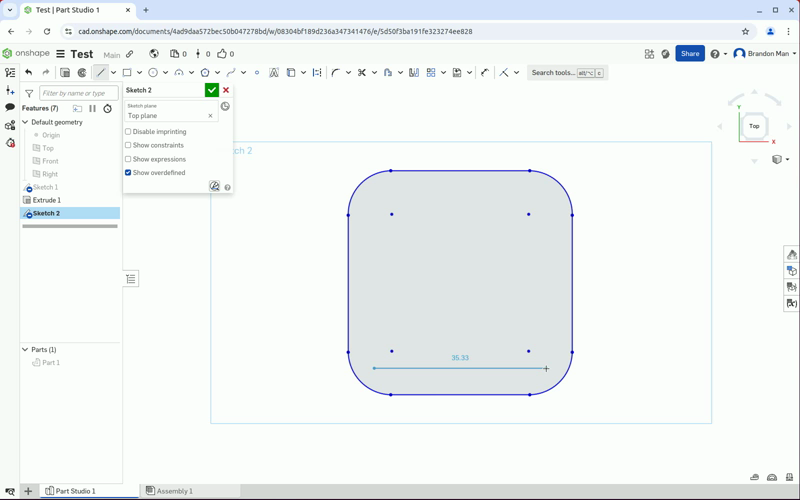
click(546, 368)
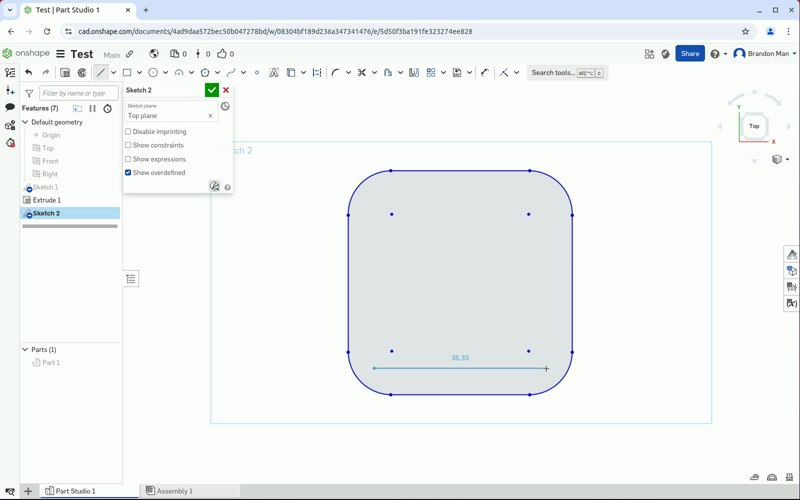
key_up(shift)
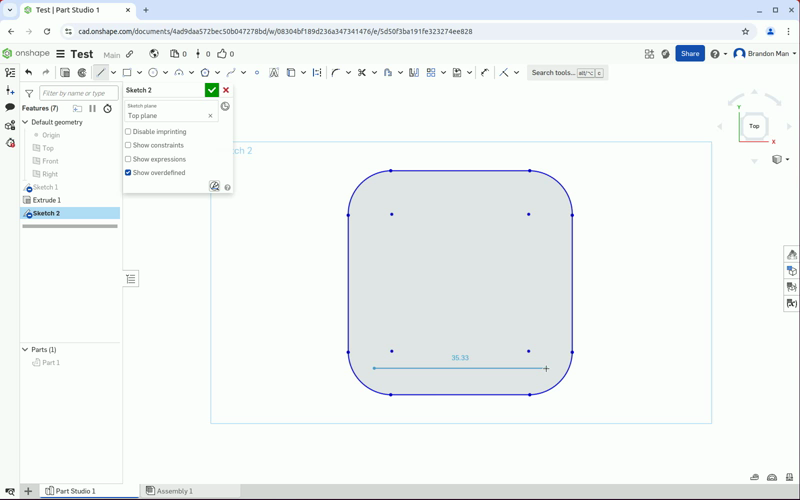
key_down(shift)
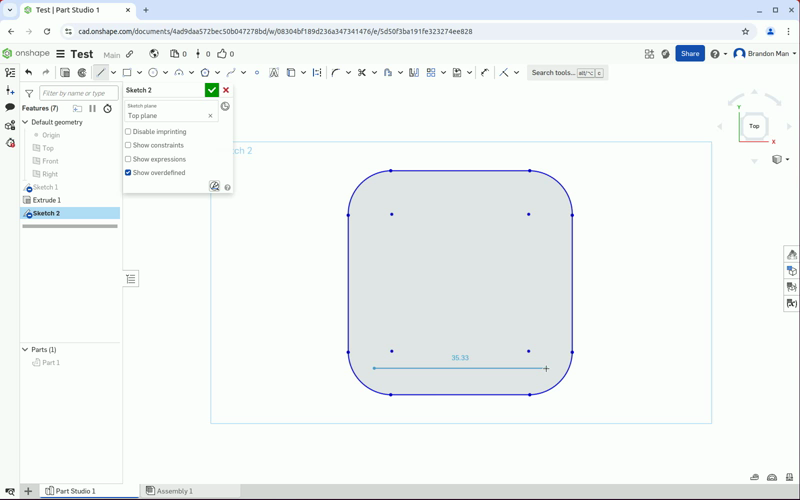
mouse_move(546, 196)
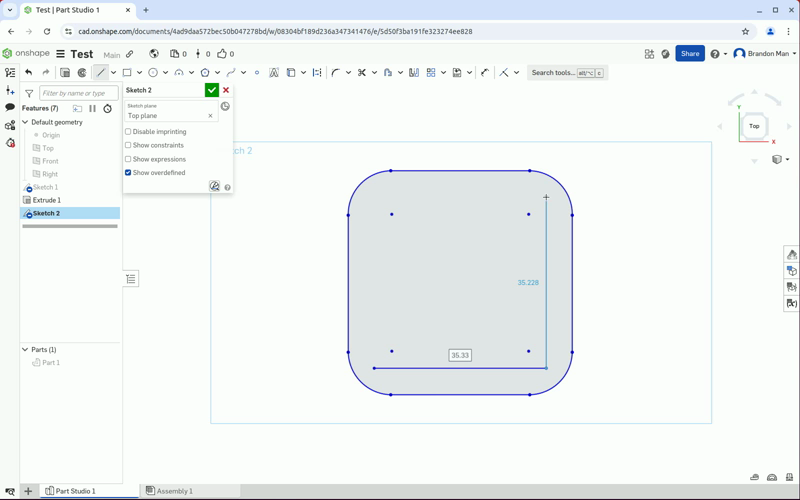
click(546, 196)
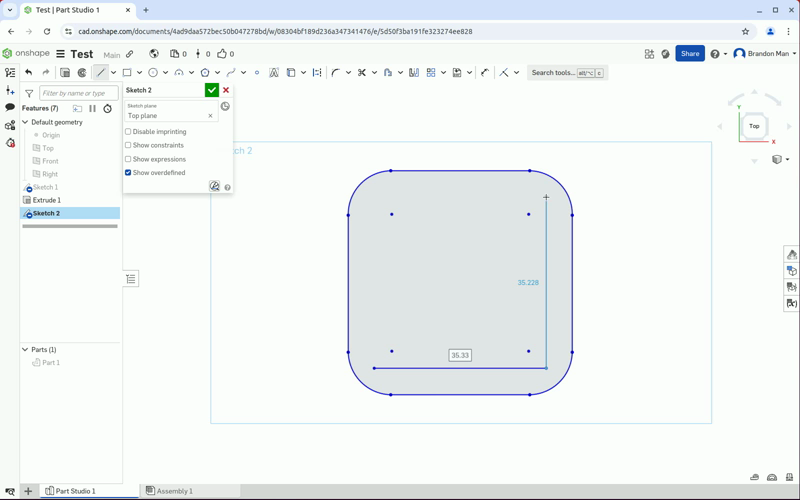
key_up(shift)
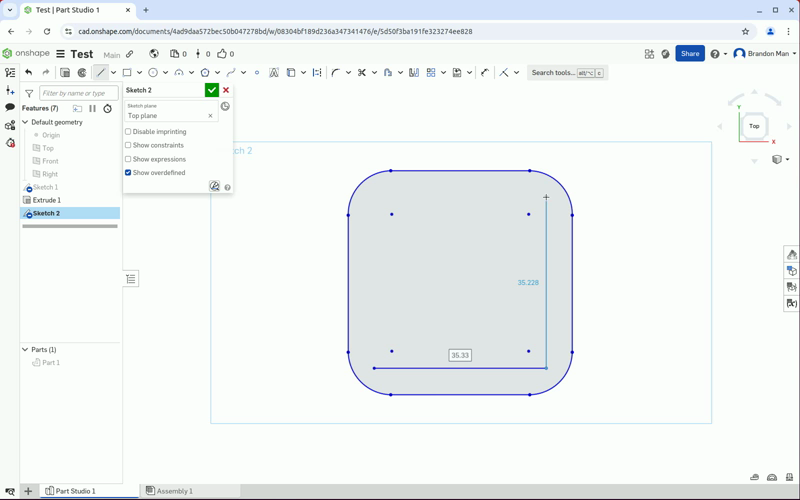
key_down(shift)
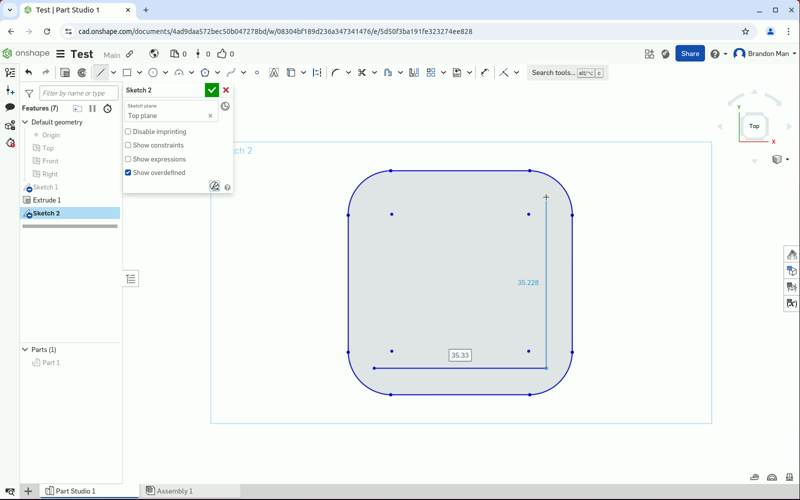
mouse_move(374, 196)
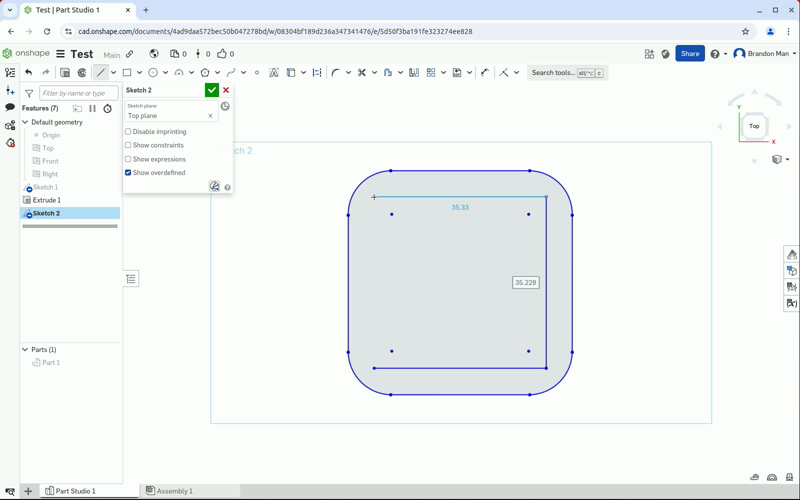
click(374, 196)
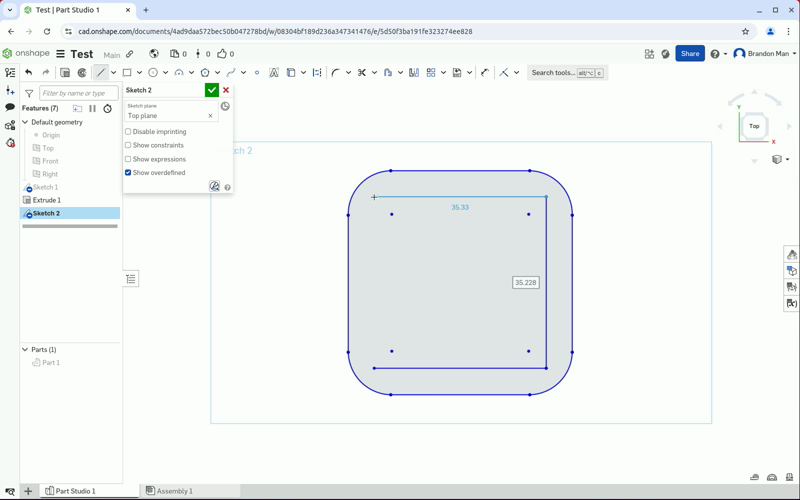
key_up(shift)
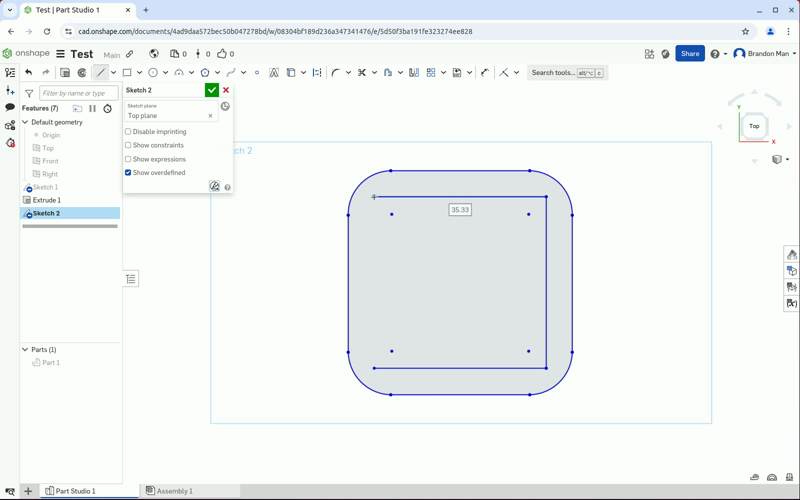
key_down(shift)
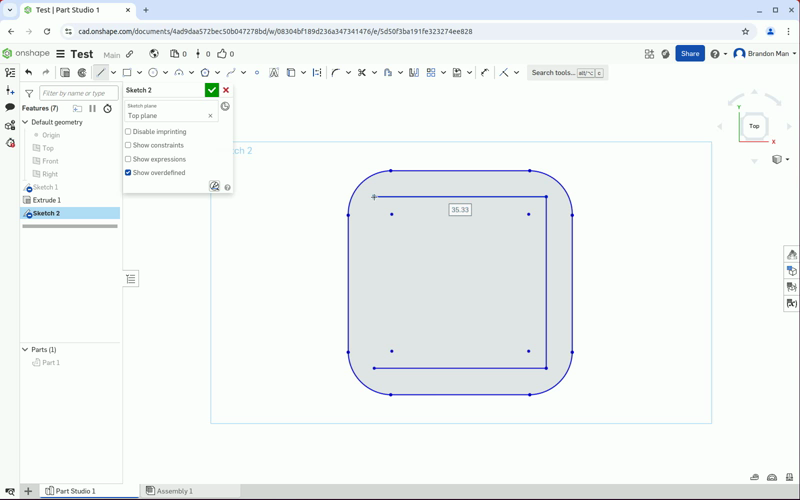
mouse_move(374, 368)
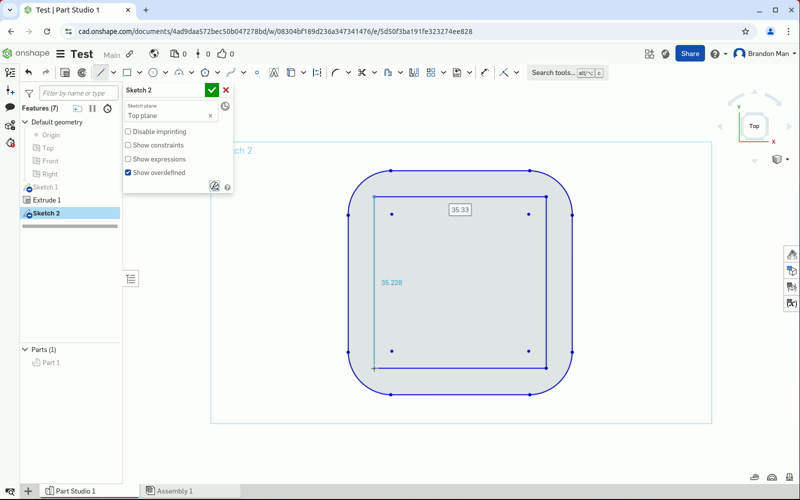
key_up(shift)
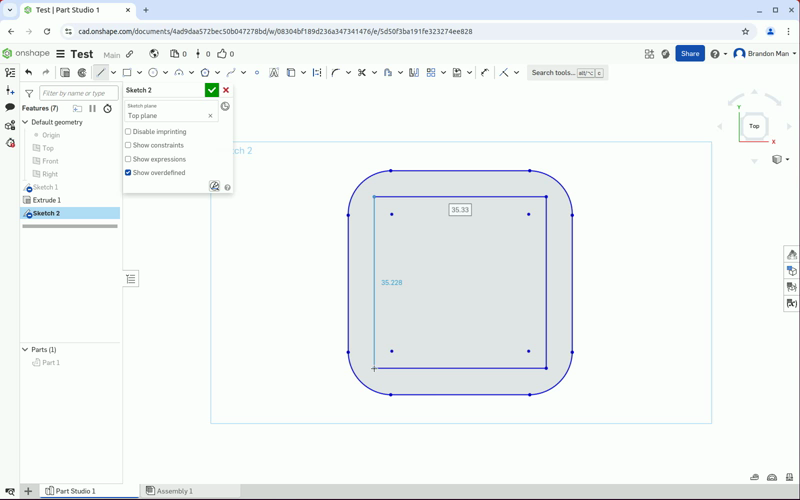
click(374, 368)
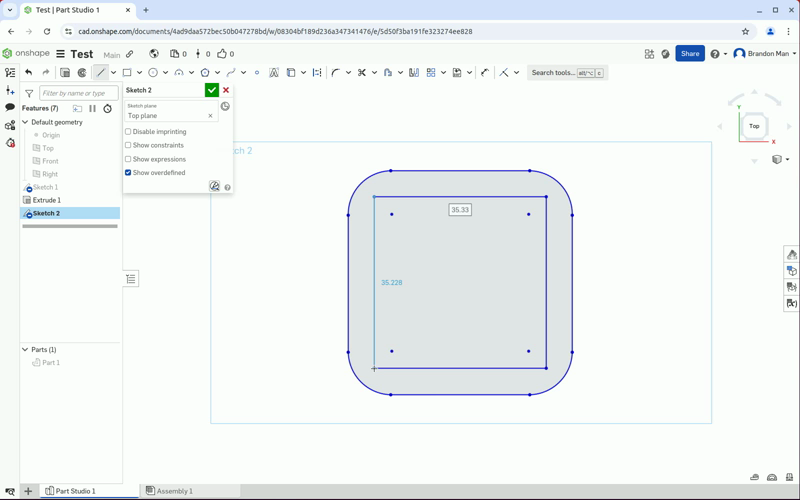
key(esc)
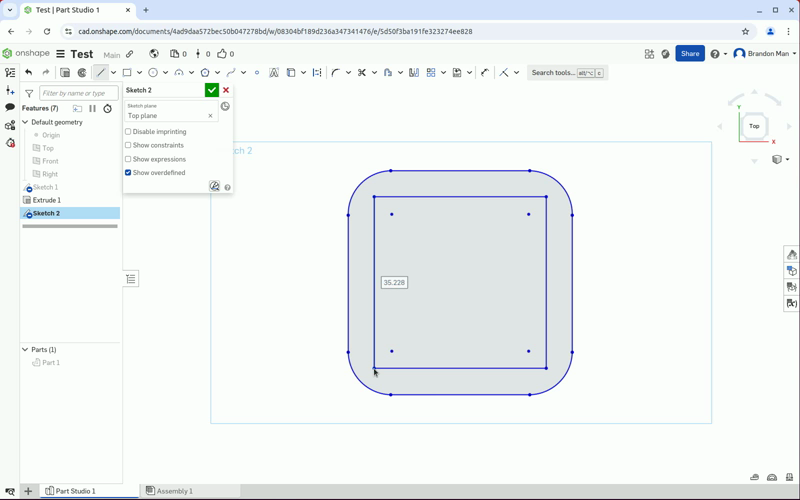
mouse_move(559, 242)
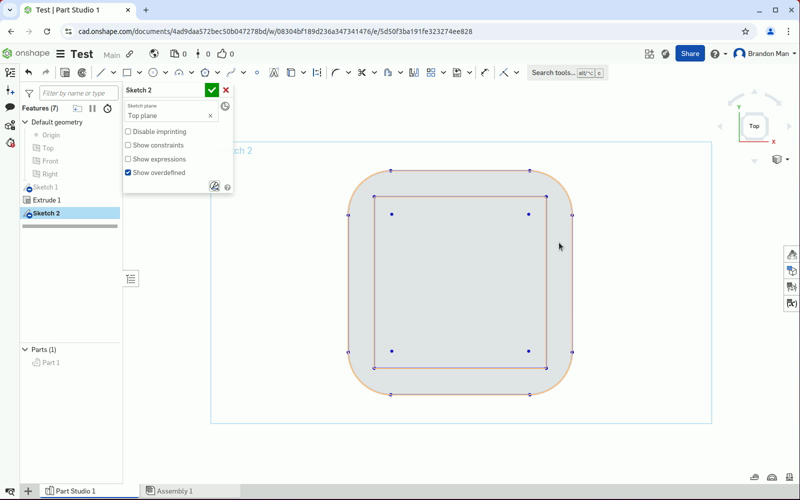
click(559, 242)
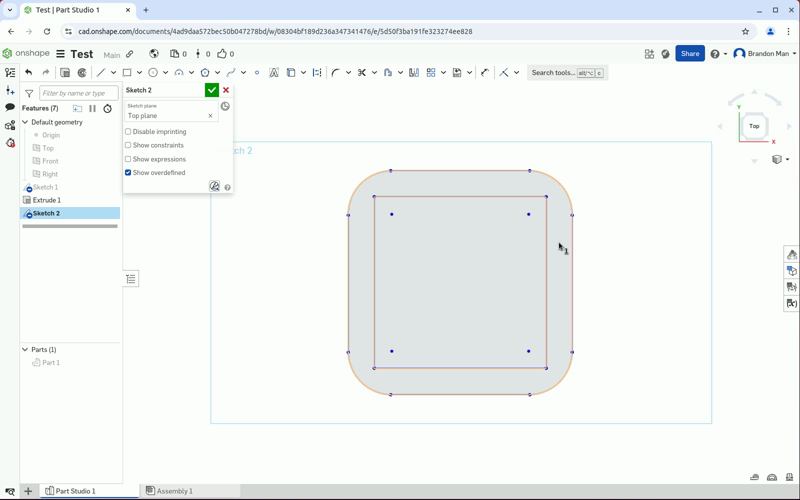
mouse_move(73, 352)
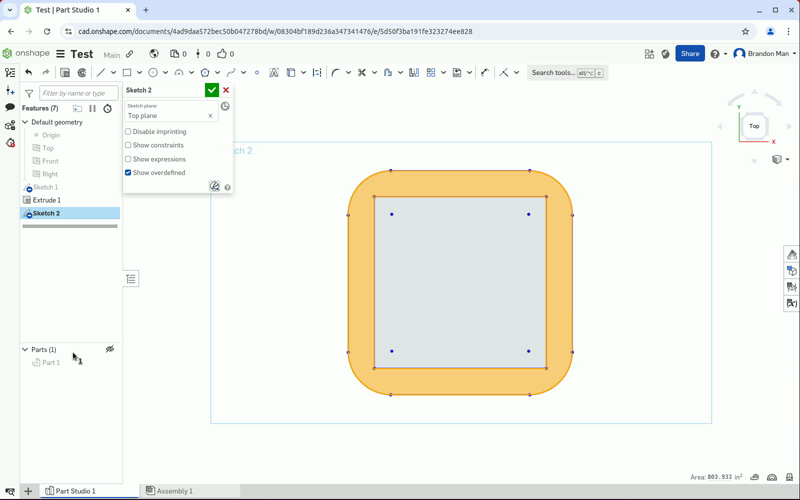
key(shift+y)
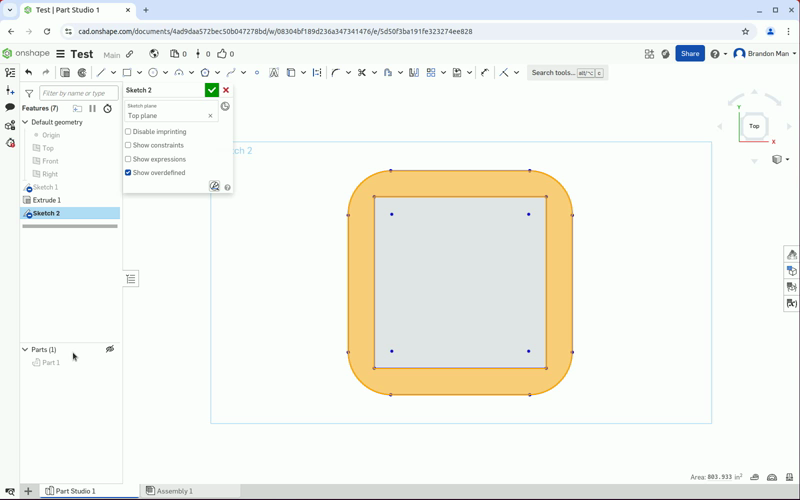
key(shift+e)
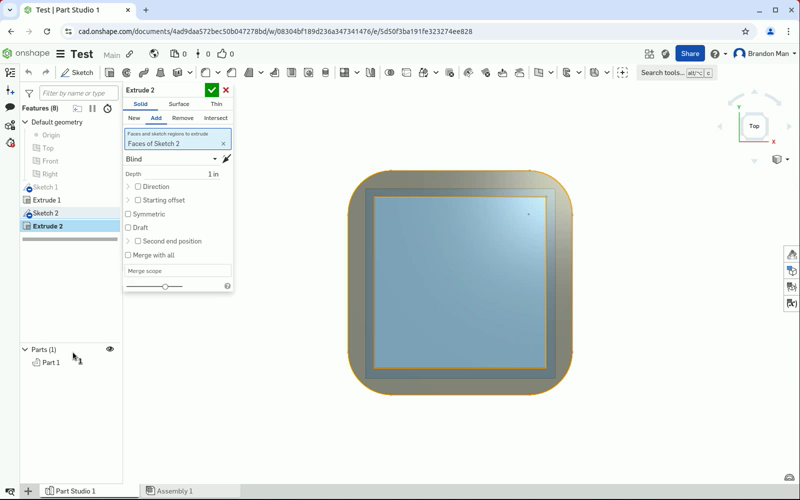
mouse_move(143, 106)
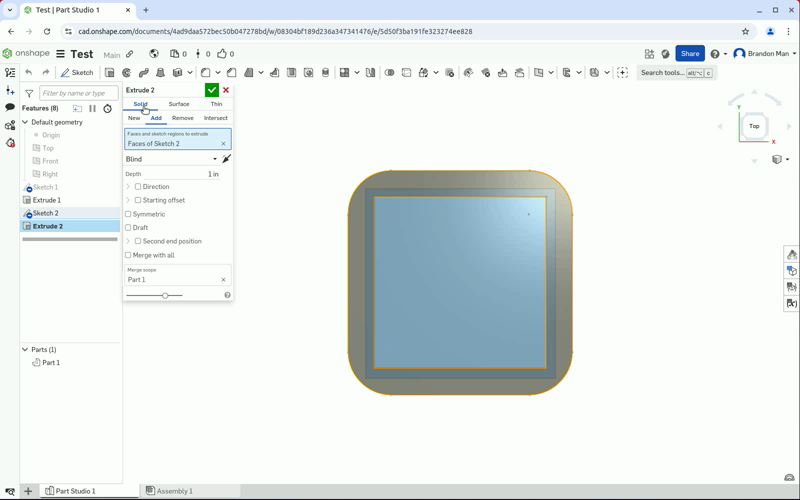
click(143, 106)
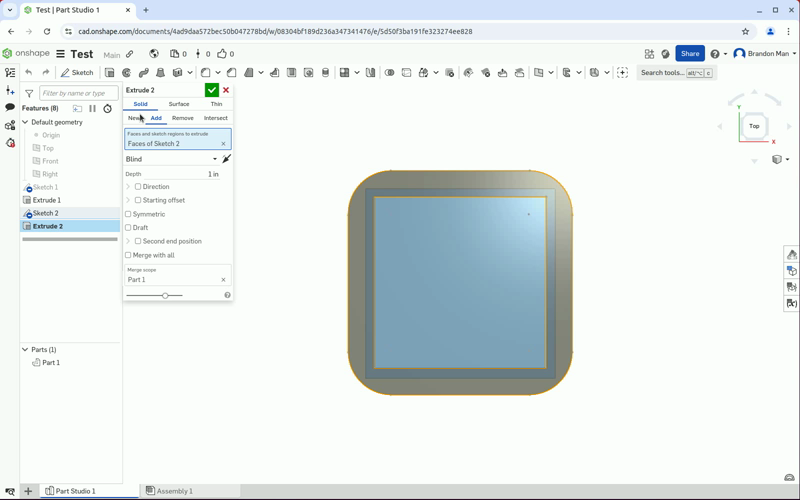
mouse_move(137, 120)
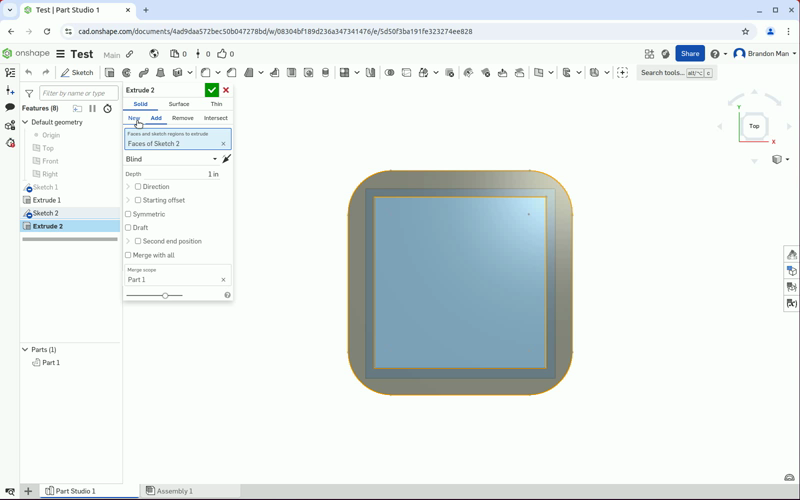
click(137, 120)
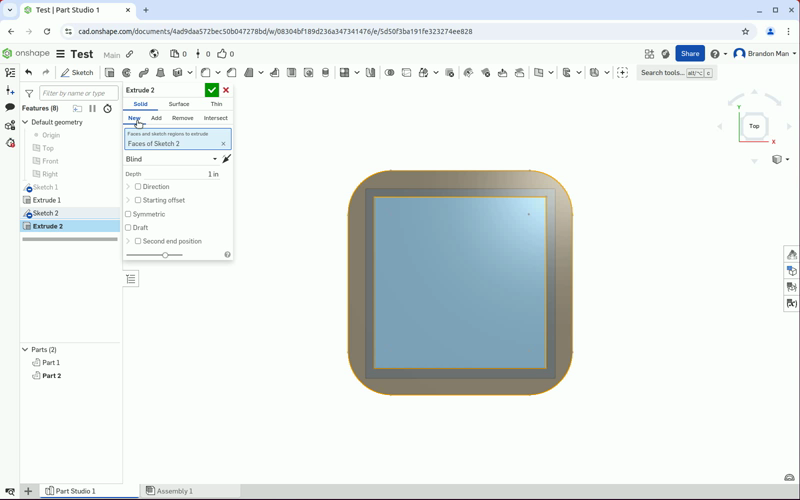
key(tab, 4)
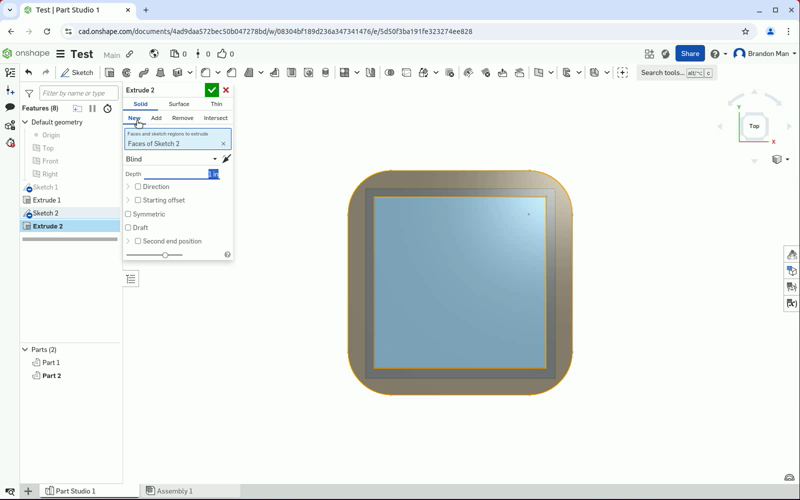
text(1.685)
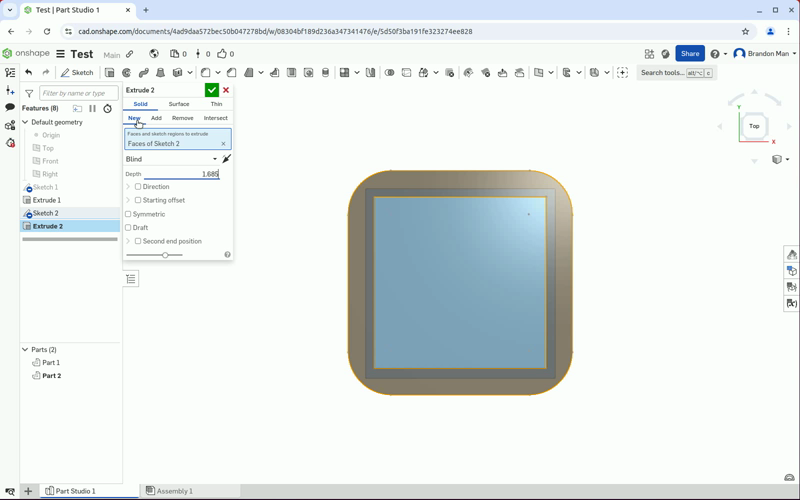
key(enter)
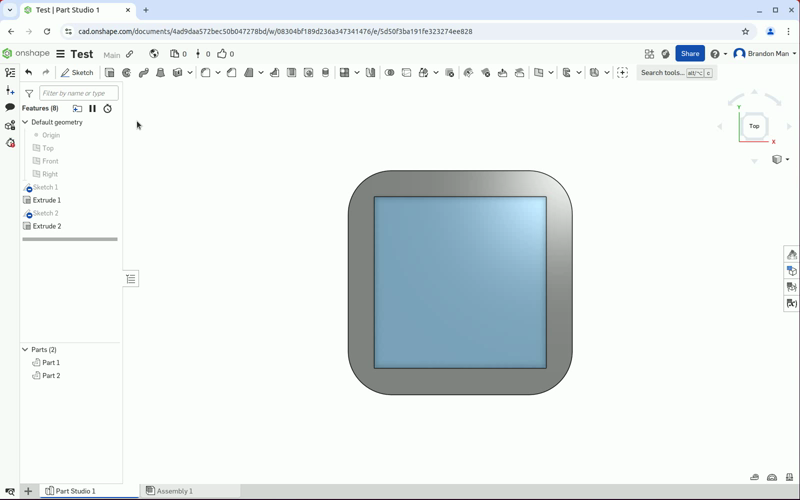
key(shift+h)
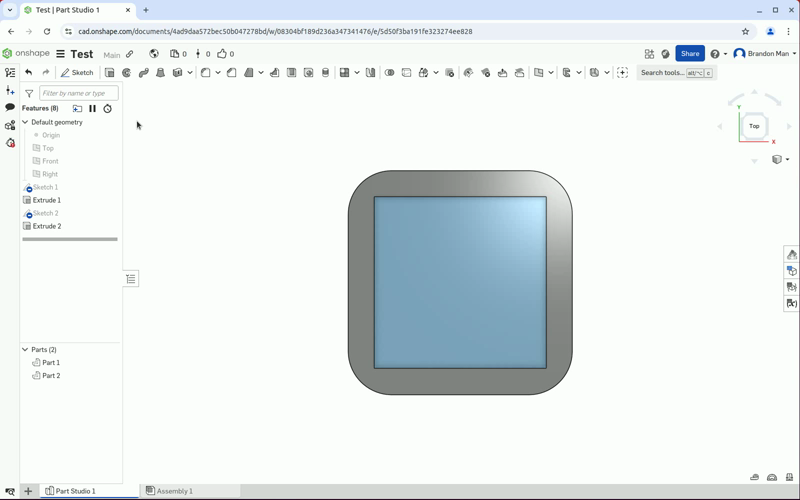
key(shift+h)
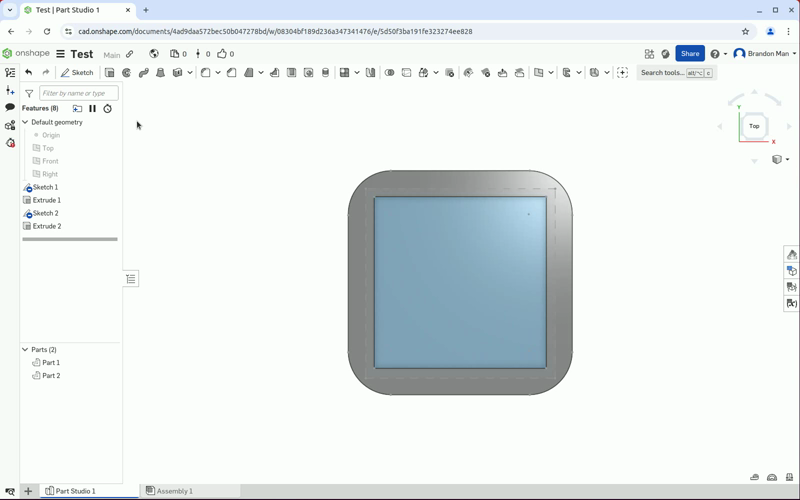
key(shift+7)
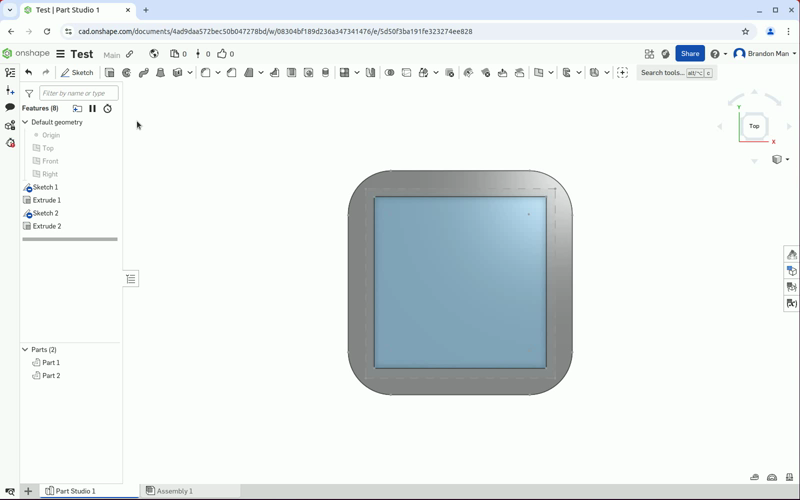
key(up, 3)
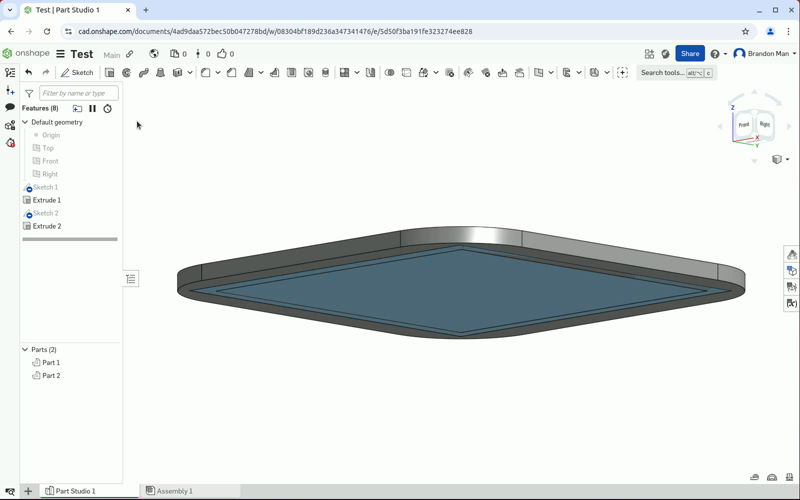
key(left, 3)
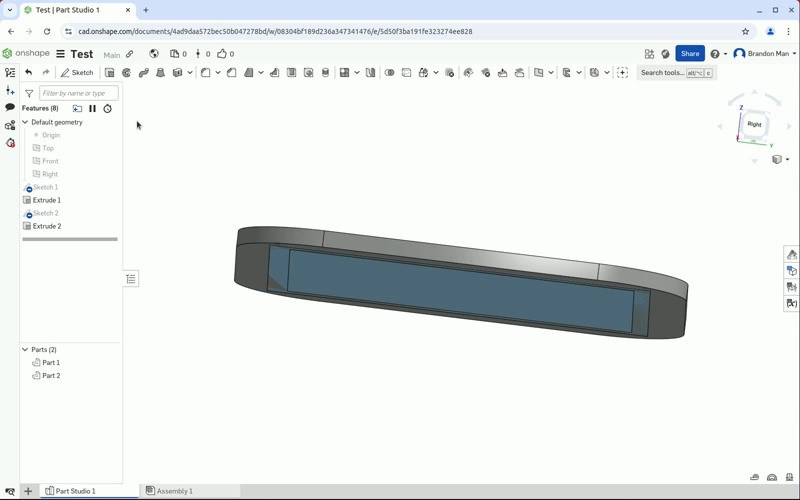
key(right, 3)
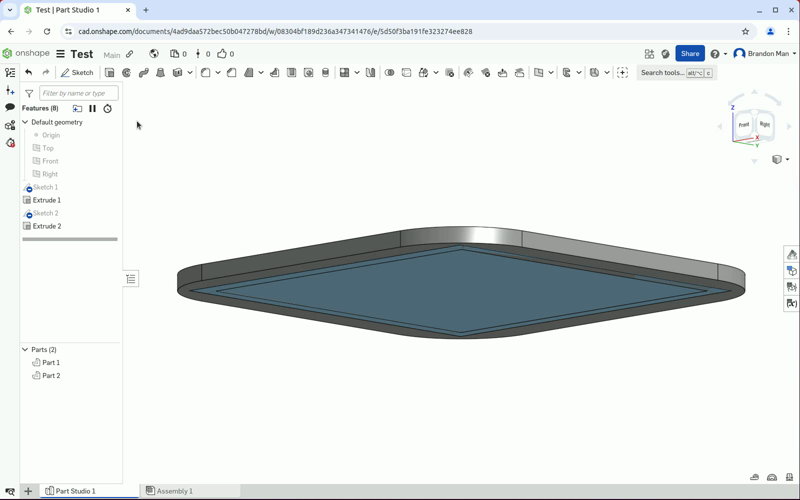
key(down, 3)
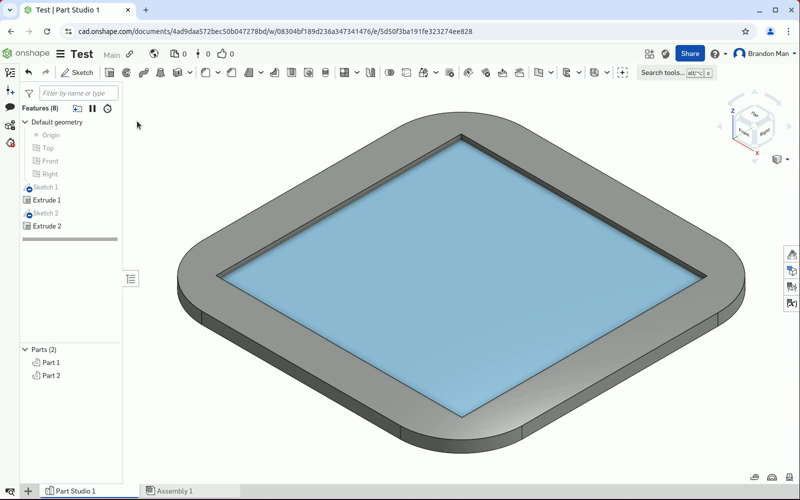
mouse_move(73, 189)
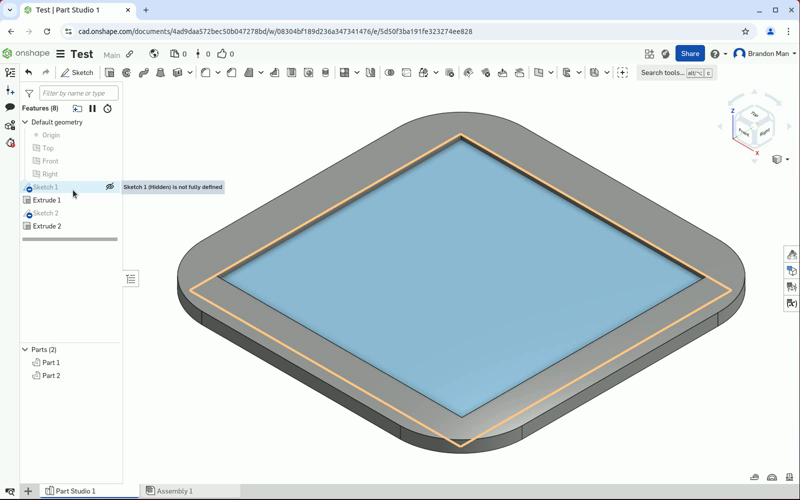
click(73, 189)